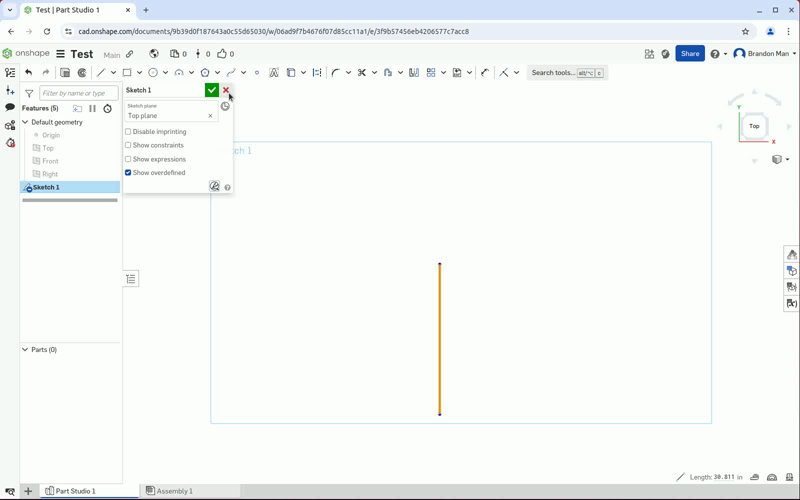
key(shift+h)
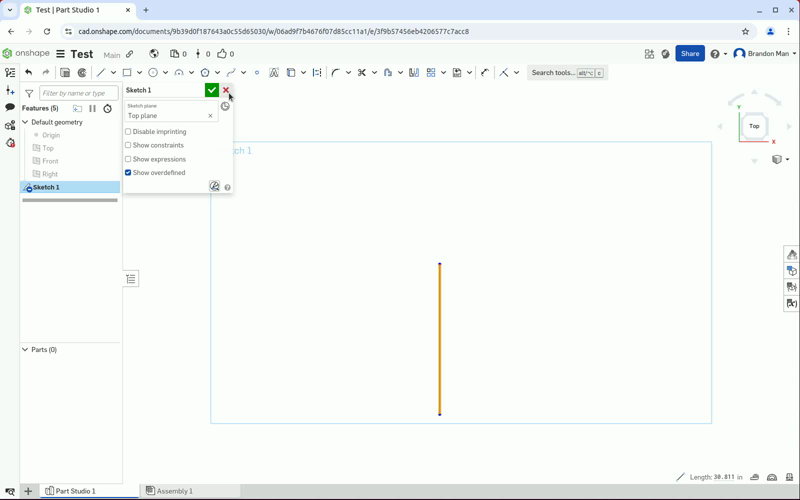
key(shift+s)
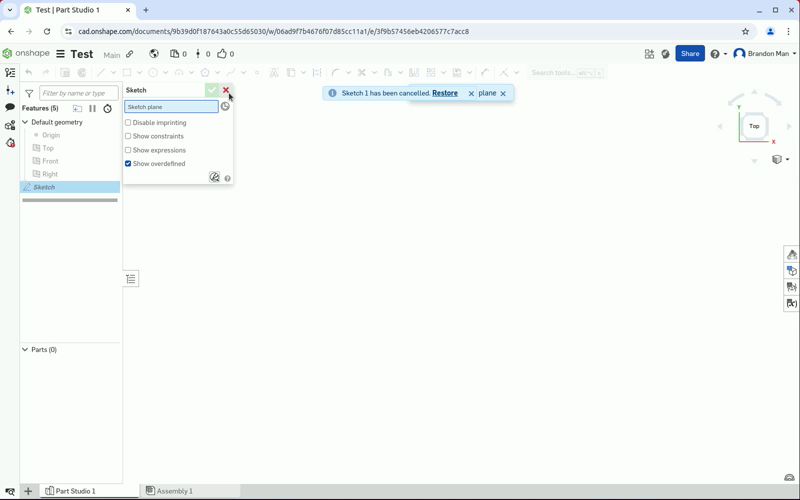
mouse_move(73, 150)
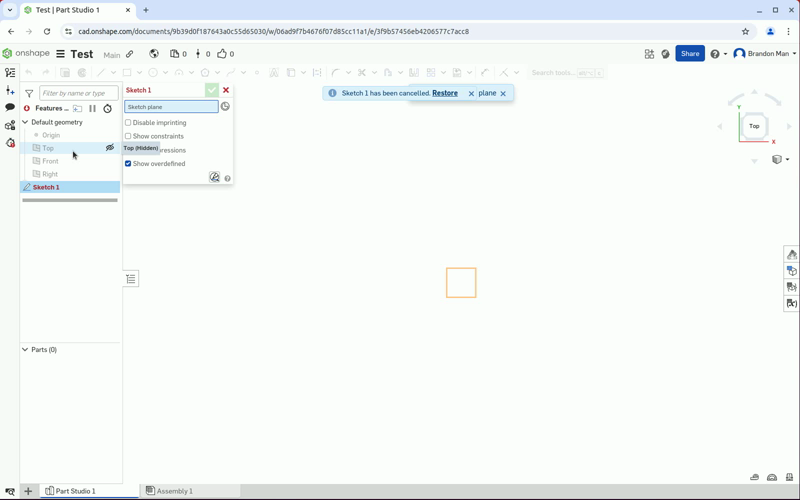
click(73, 150)
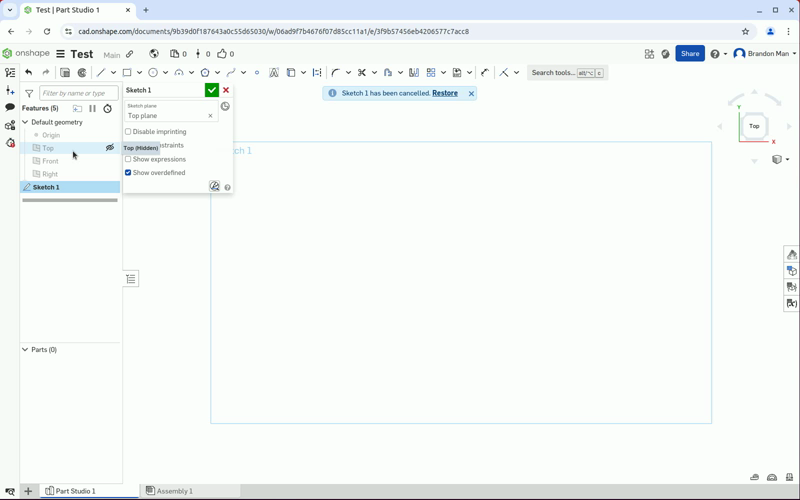
mouse_move(73, 352)
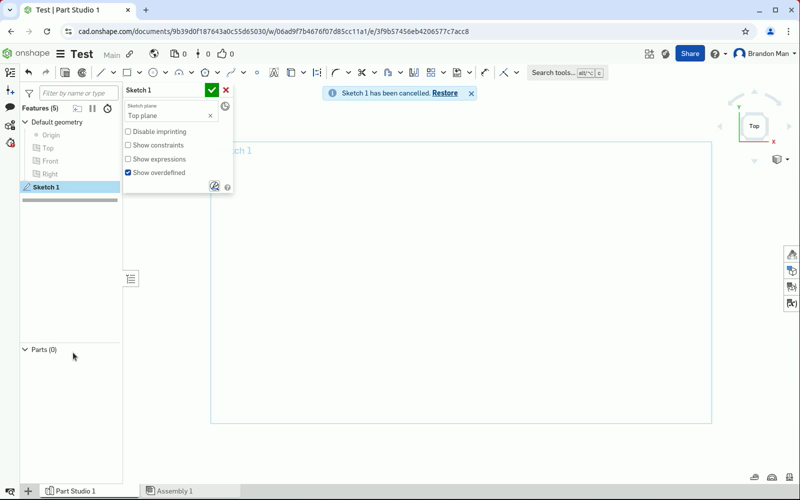
key(y)
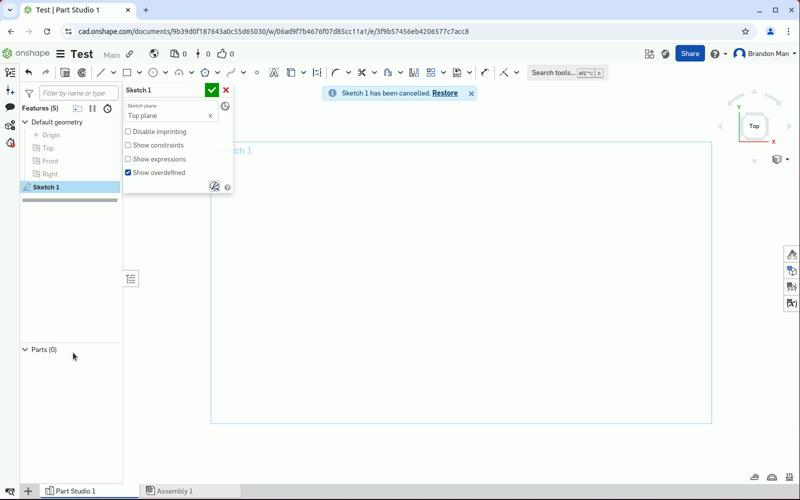
key(l)
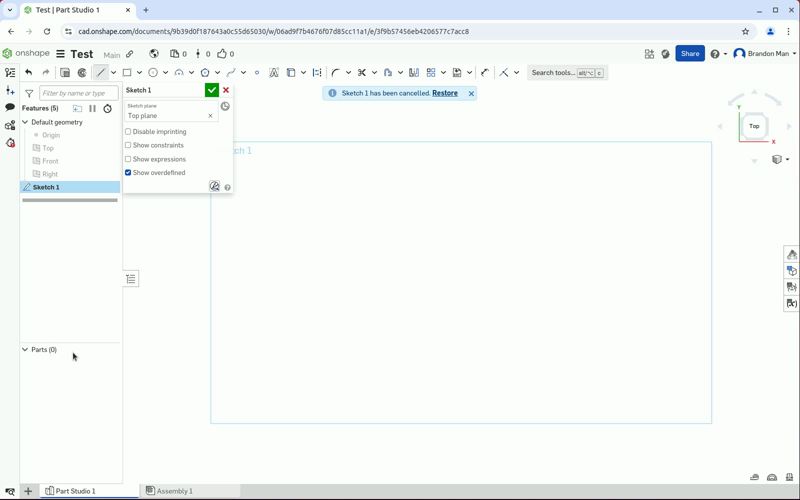
key_down(shift)
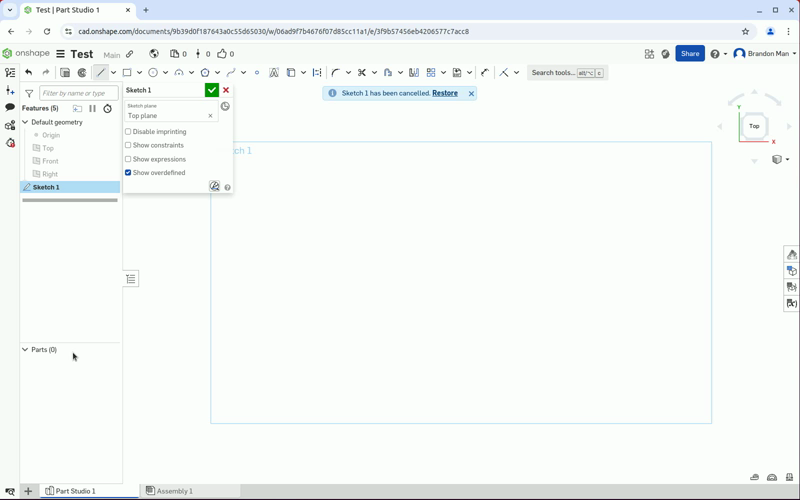
mouse_move(424, 254)
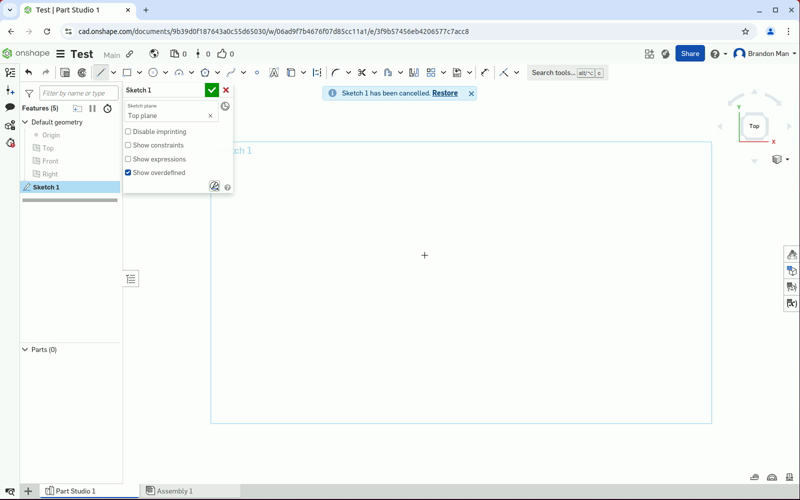
click(424, 254)
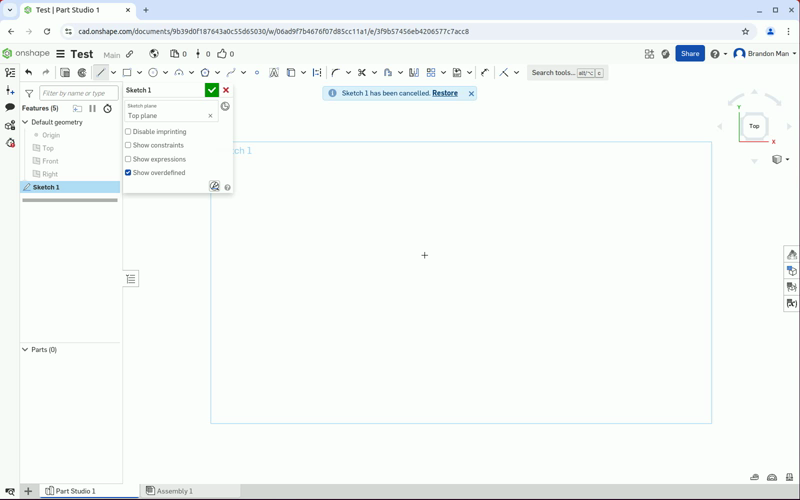
key_up(shift)
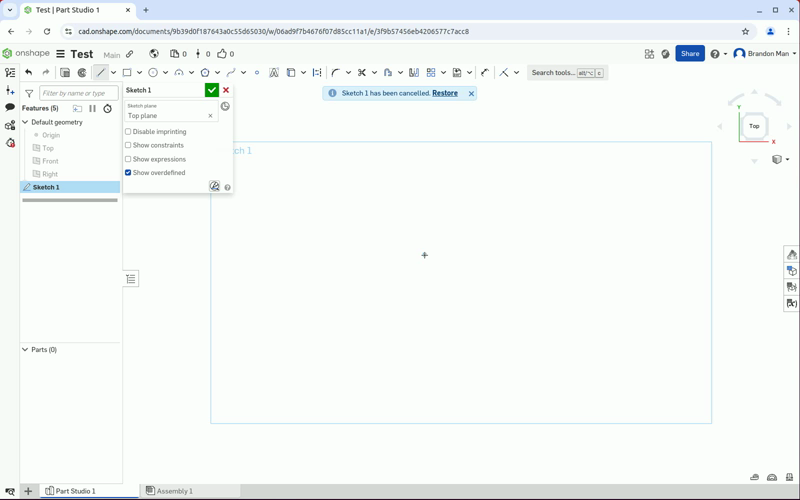
key_down(shift)
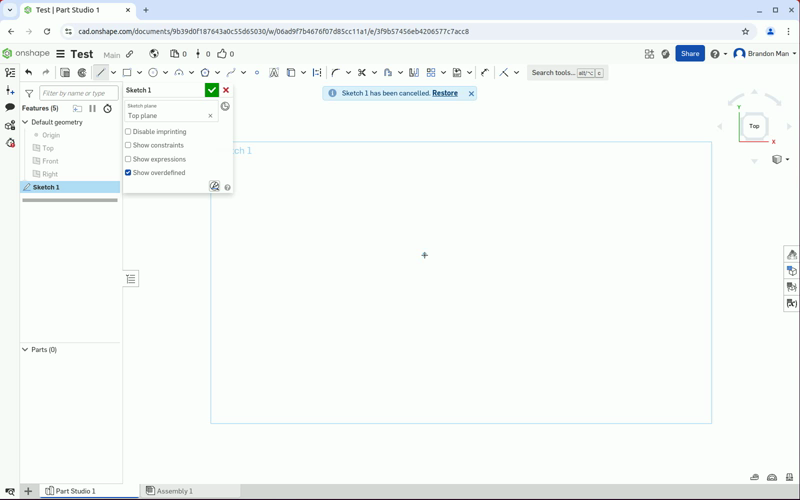
mouse_move(454, 254)
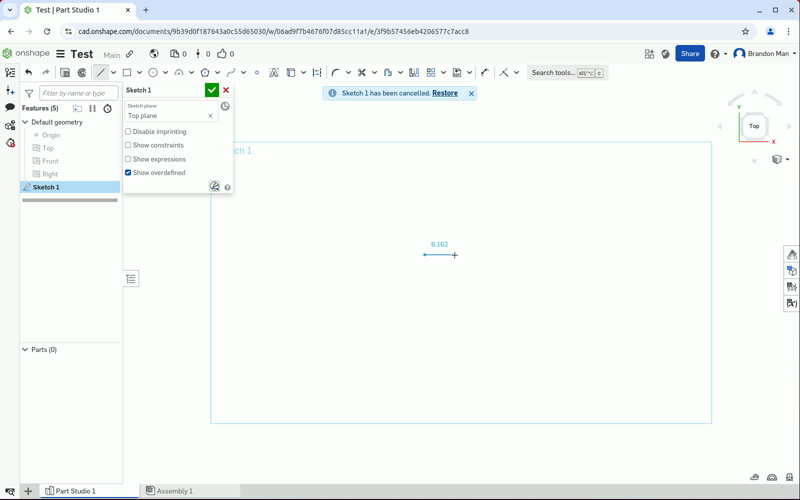
mouse_move(426, 305)
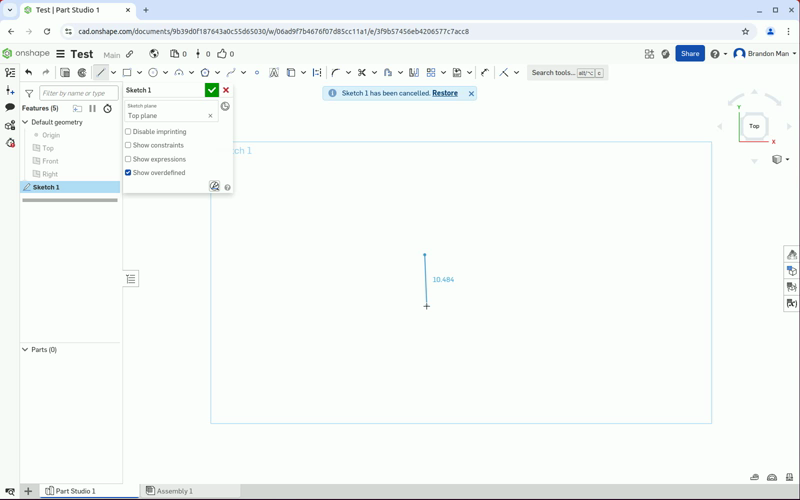
click(426, 305)
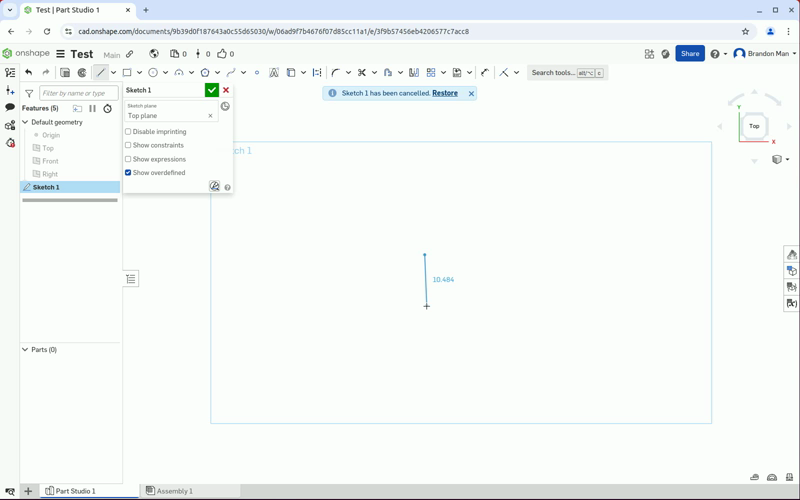
key_up(shift)
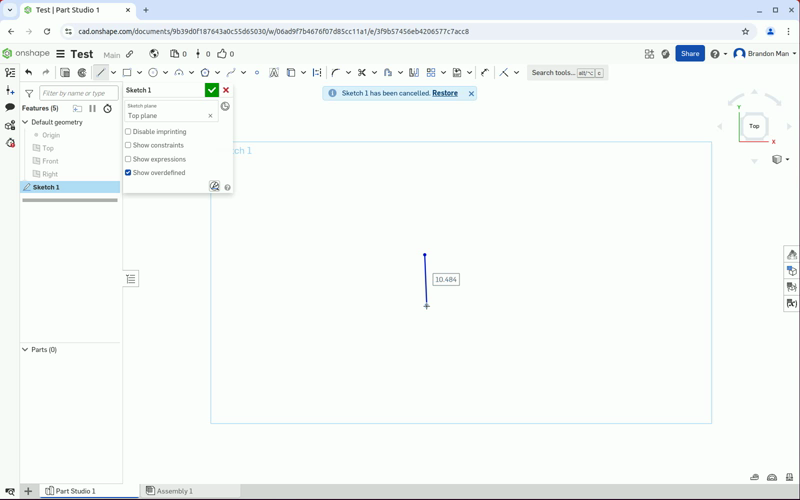
key_down(shift)
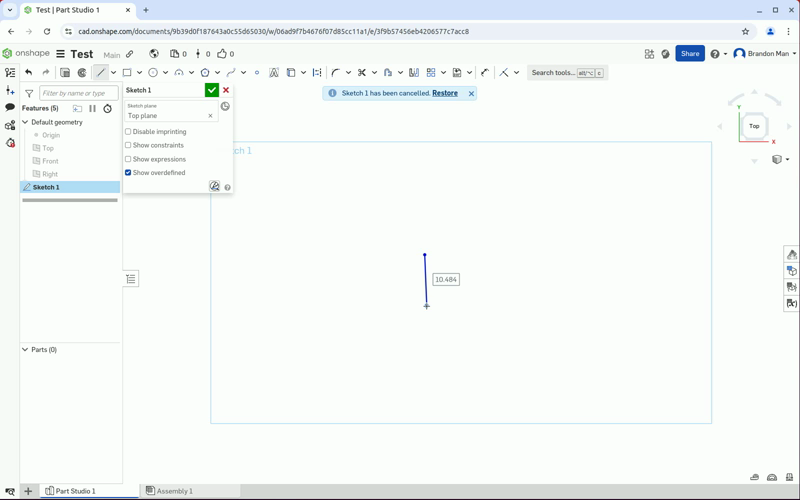
mouse_move(456, 305)
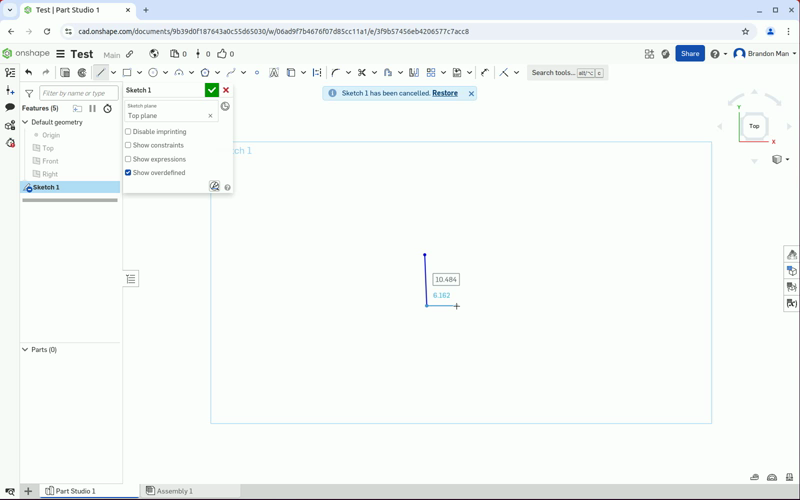
mouse_move(483, 303)
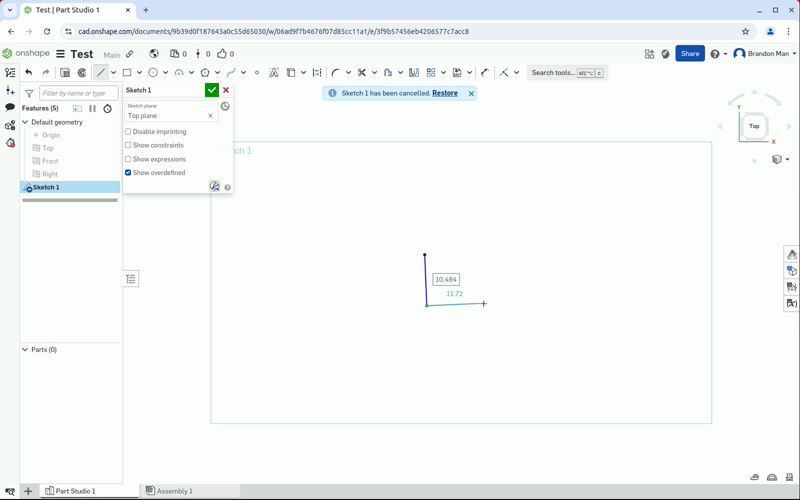
click(483, 303)
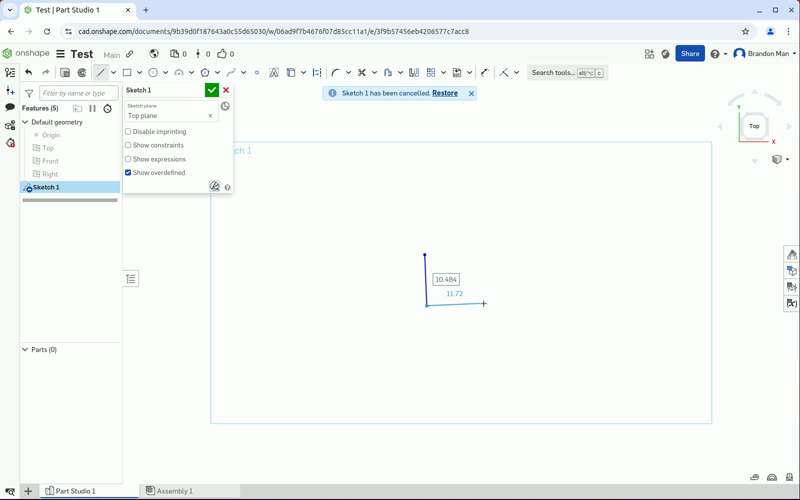
key_up(shift)
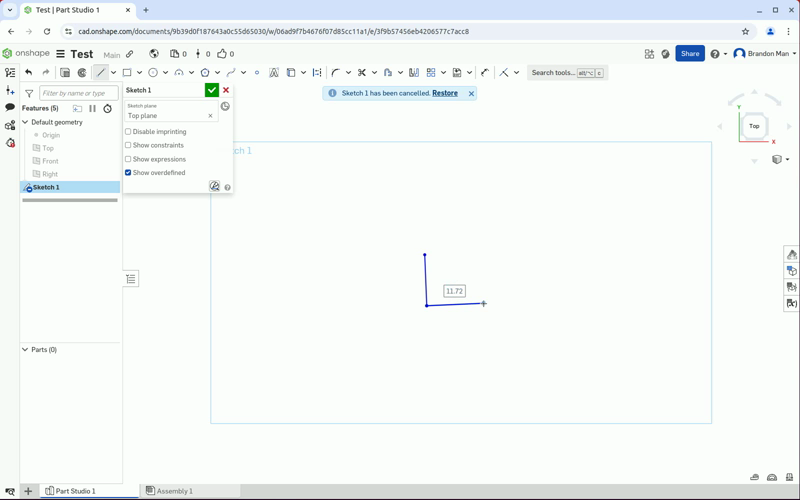
key_down(shift)
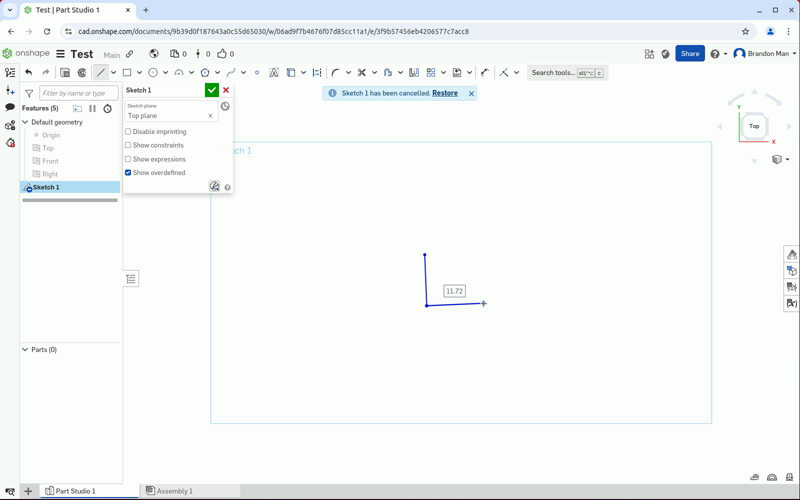
mouse_move(471, 244)
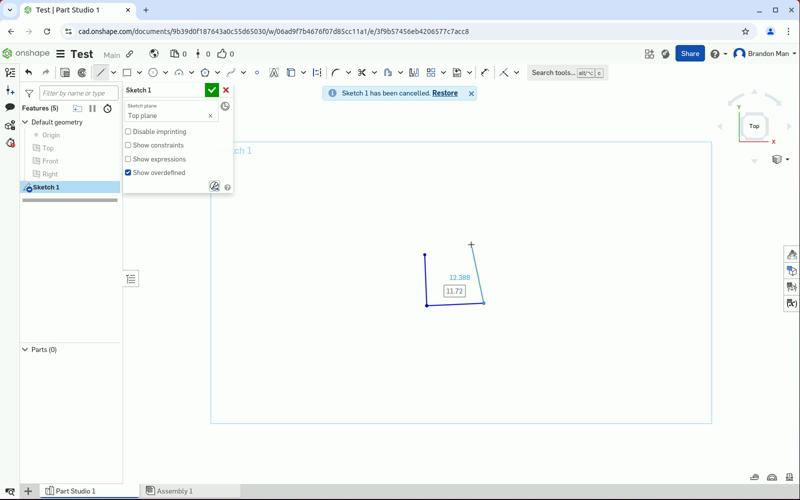
click(471, 244)
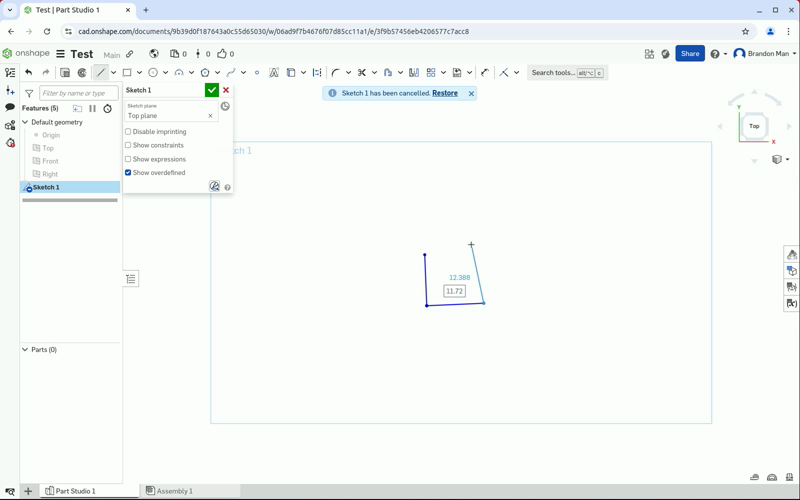
key_up(shift)
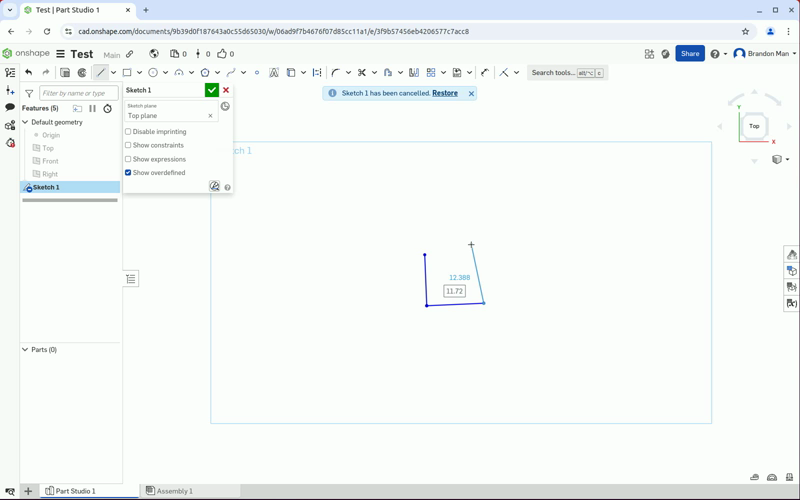
mouse_move(501, 244)
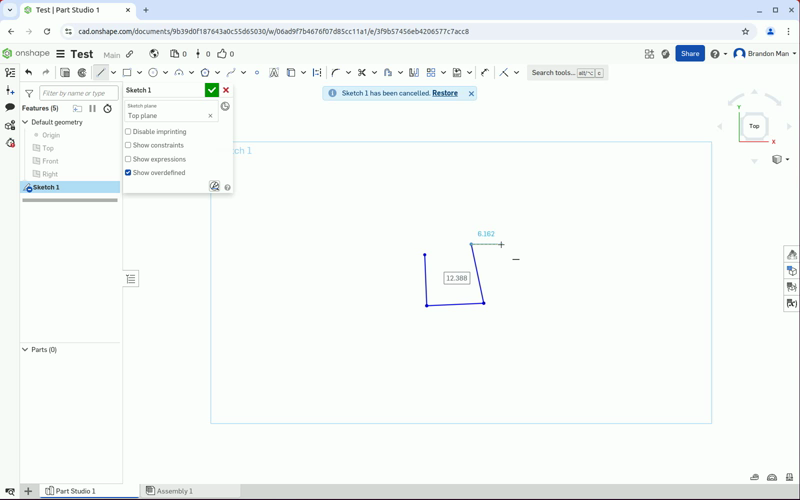
key_down(shift)
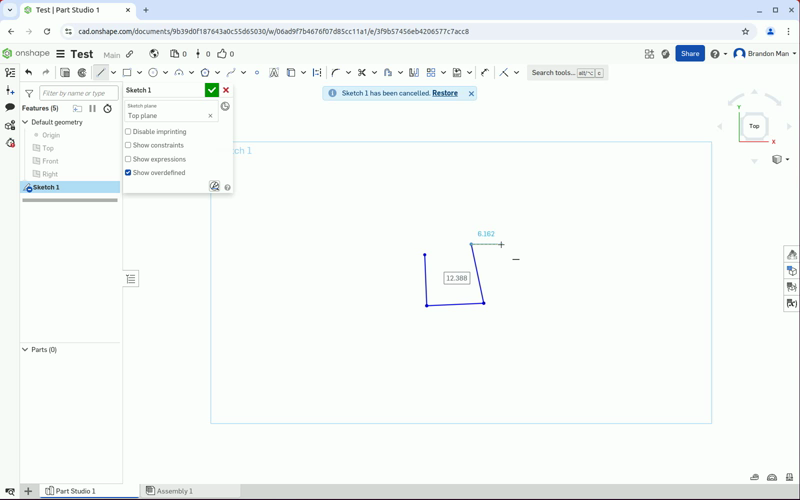
mouse_move(424, 254)
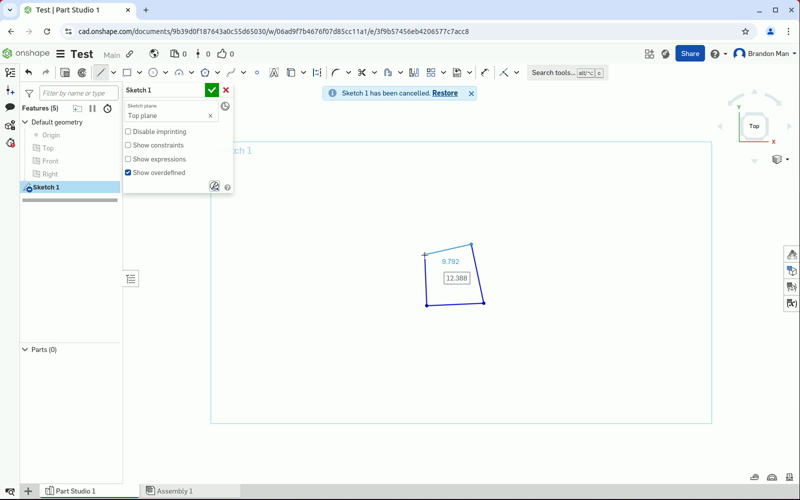
key_up(shift)
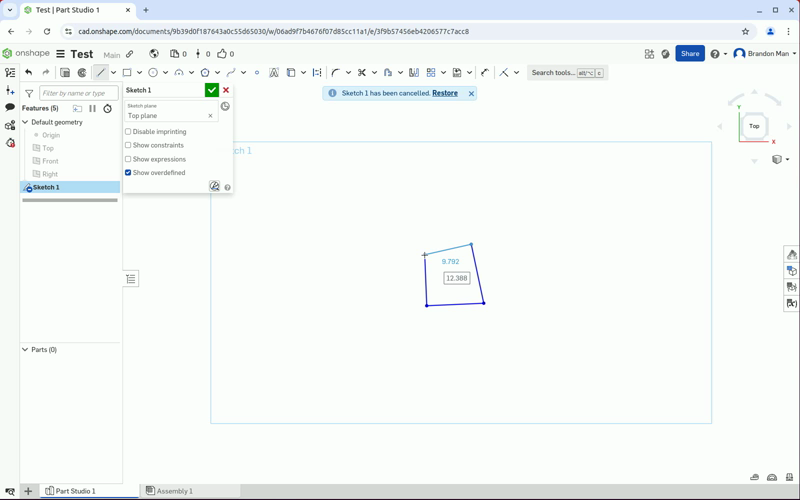
click(424, 254)
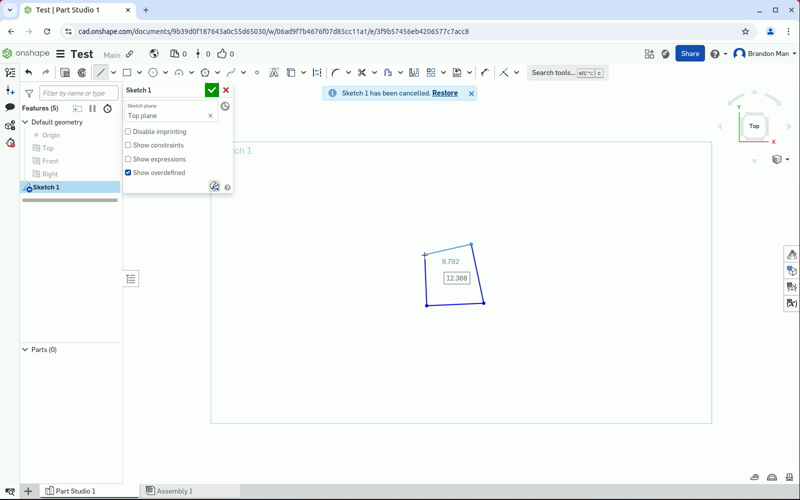
key(esc)
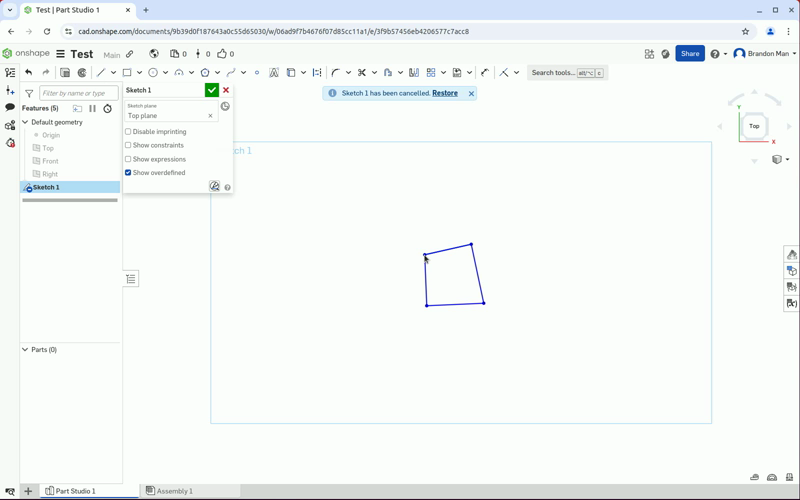
key(c)
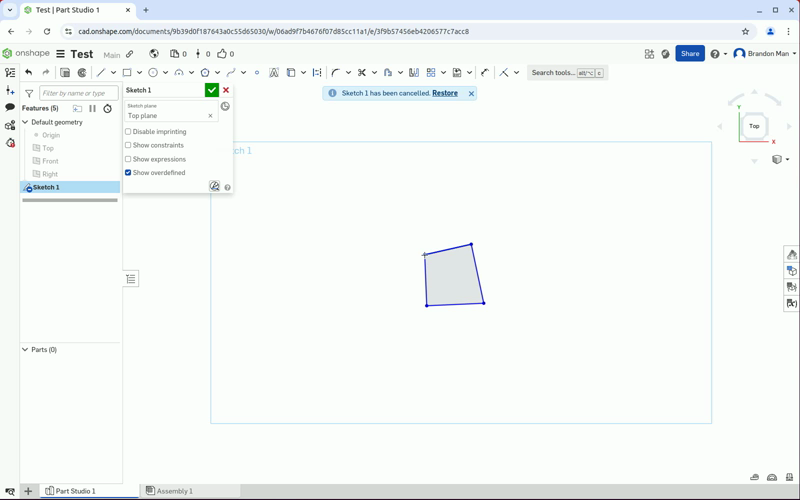
key_down(shift)
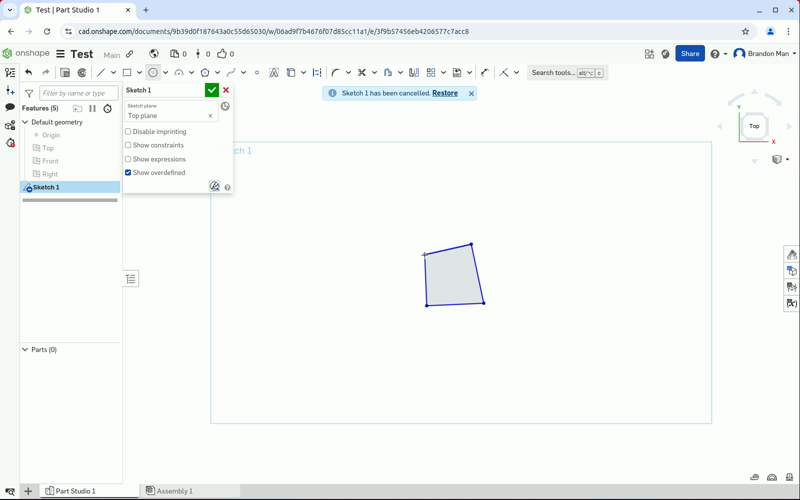
mouse_move(440, 280)
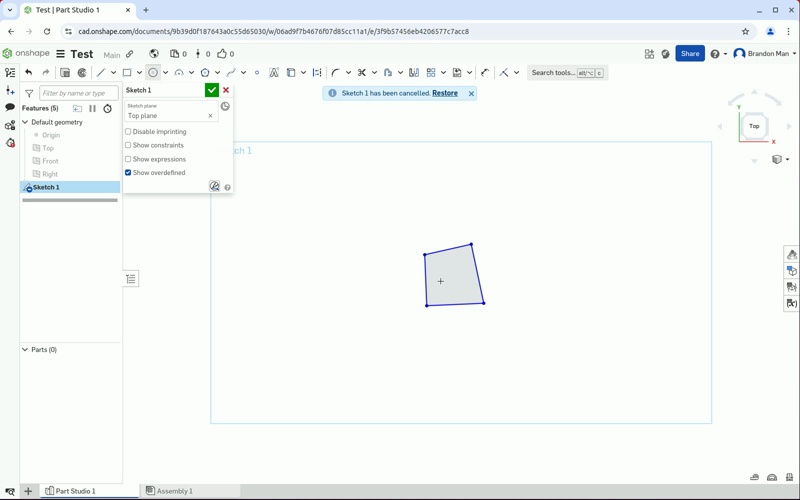
click(440, 280)
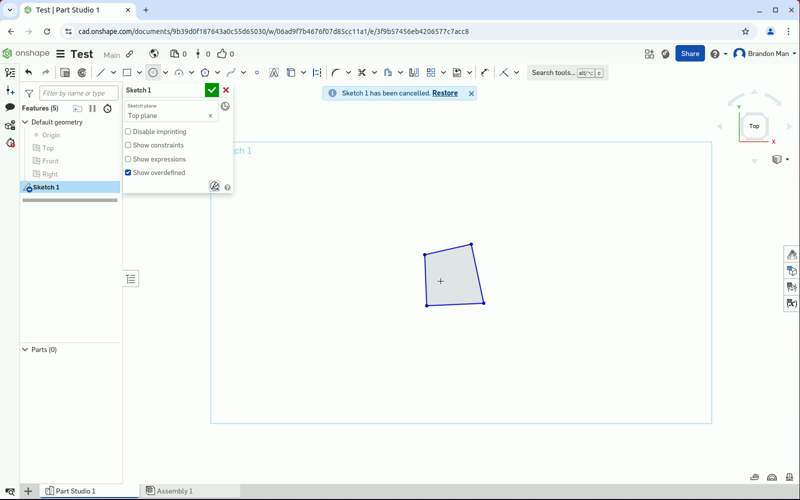
key_up(shift)
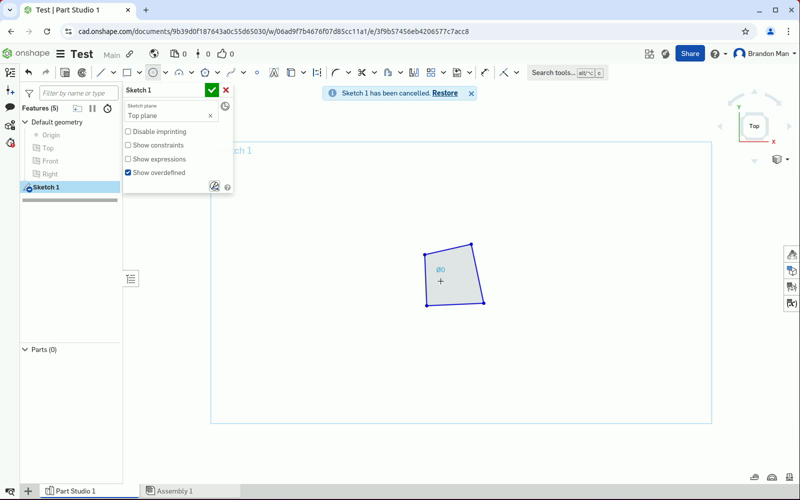
mouse_move(450, 280)
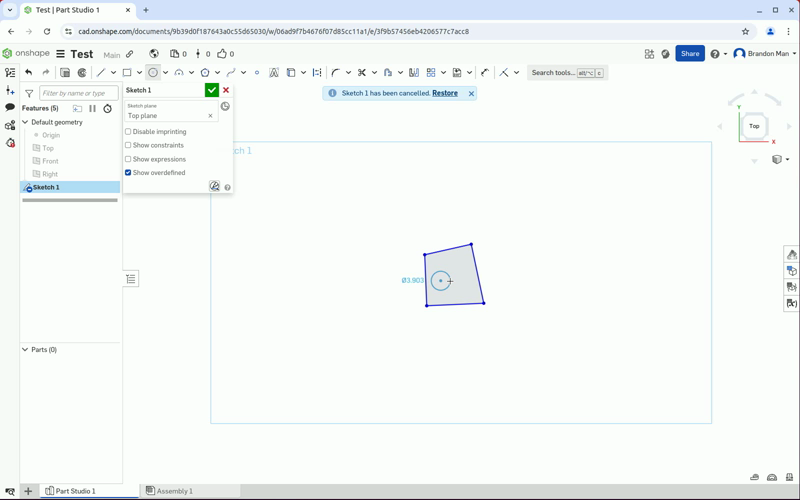
click(450, 280)
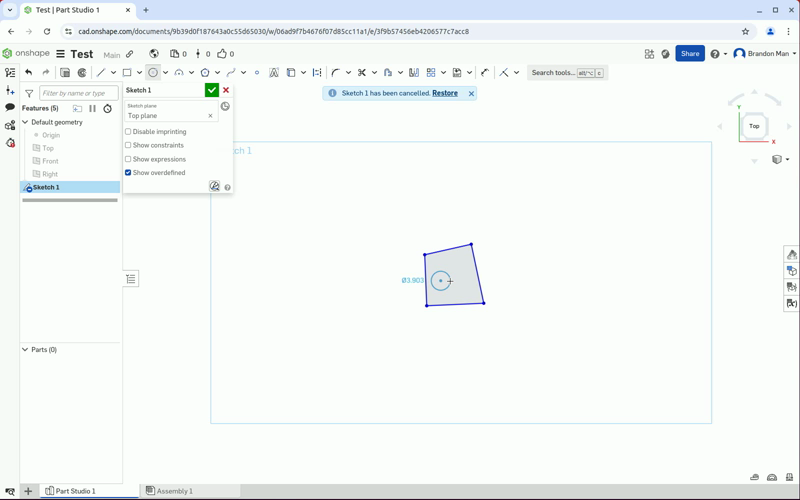
key(esc)
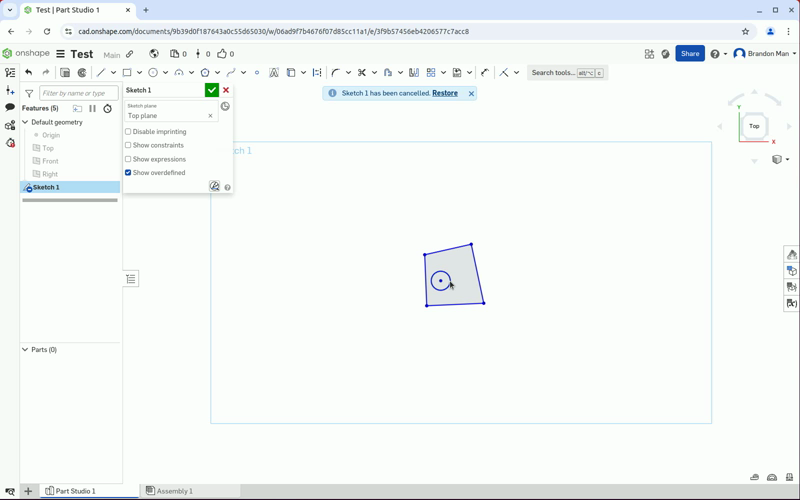
mouse_move(454, 288)
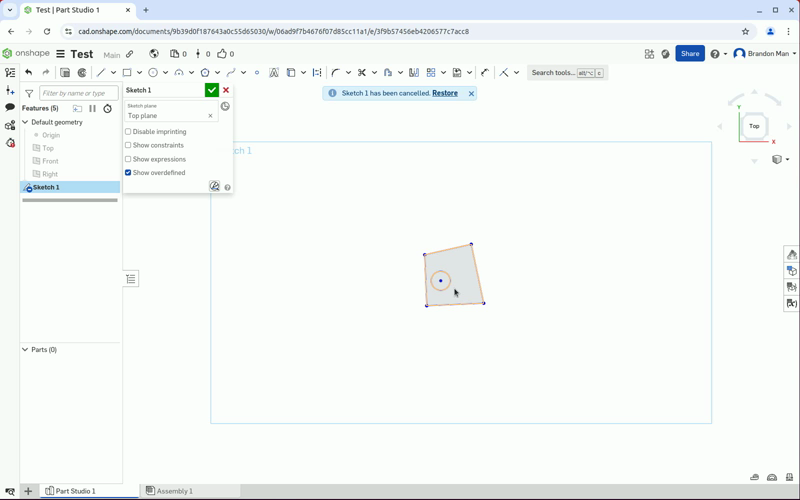
click(454, 288)
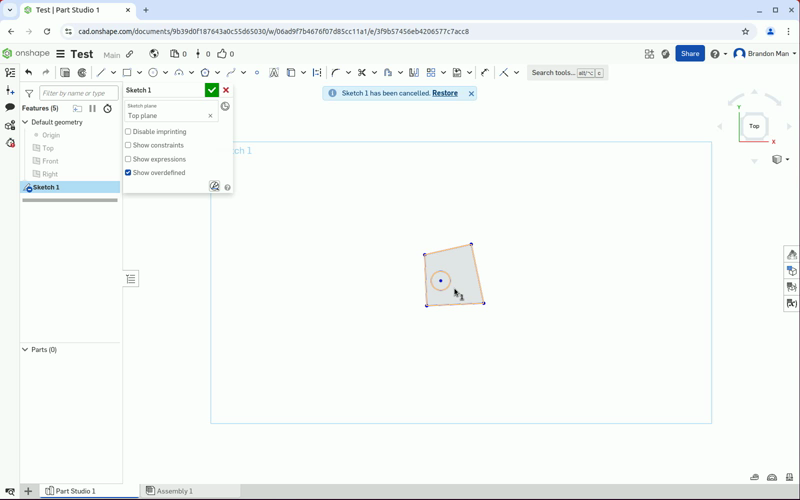
mouse_move(73, 352)
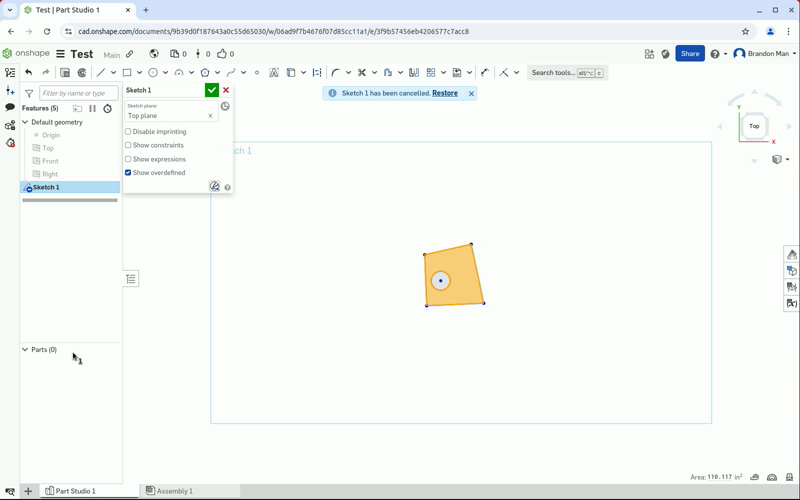
key(shift+y)
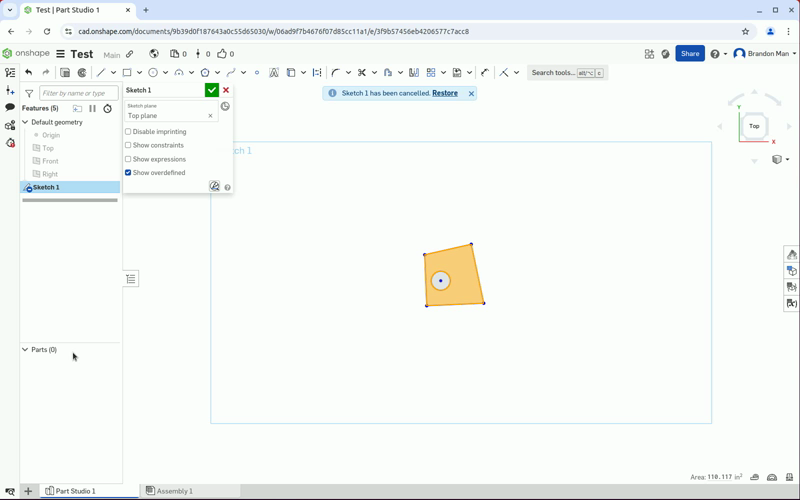
key(shift+e)
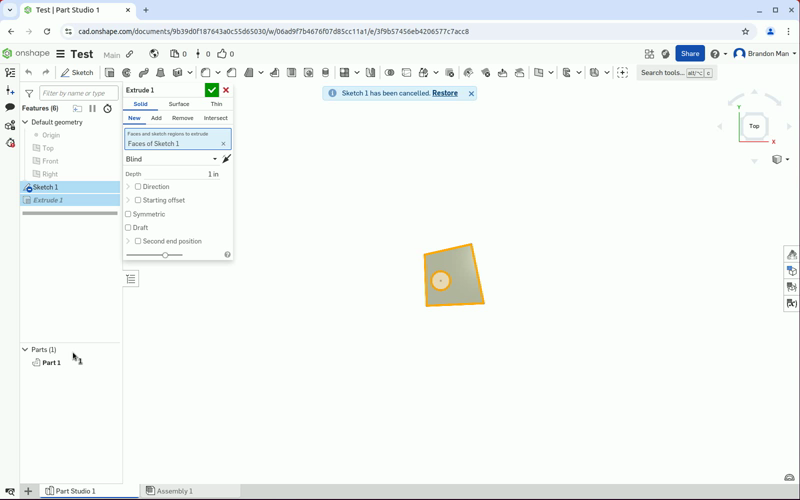
mouse_move(143, 106)
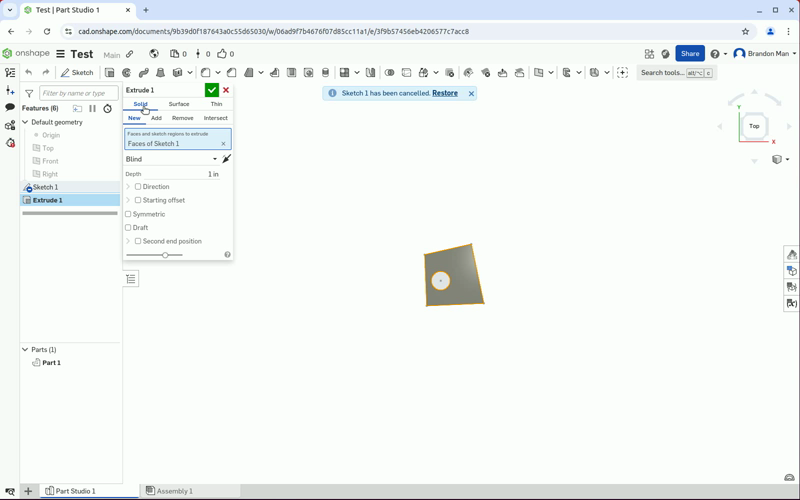
click(143, 106)
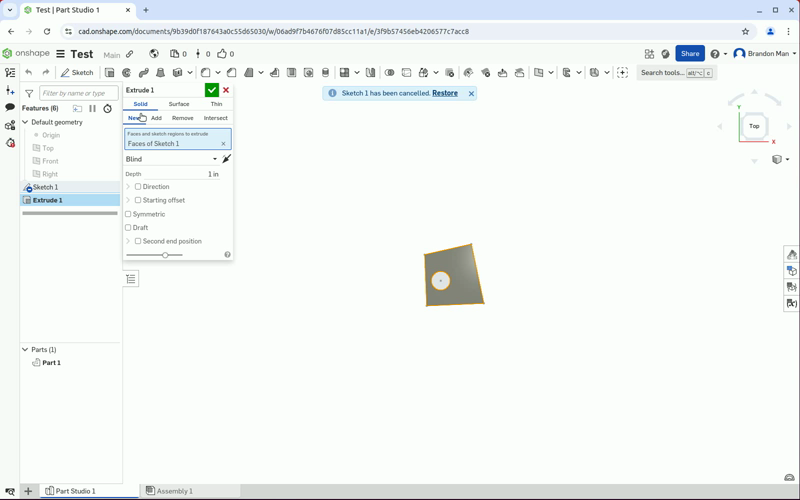
mouse_move(137, 120)
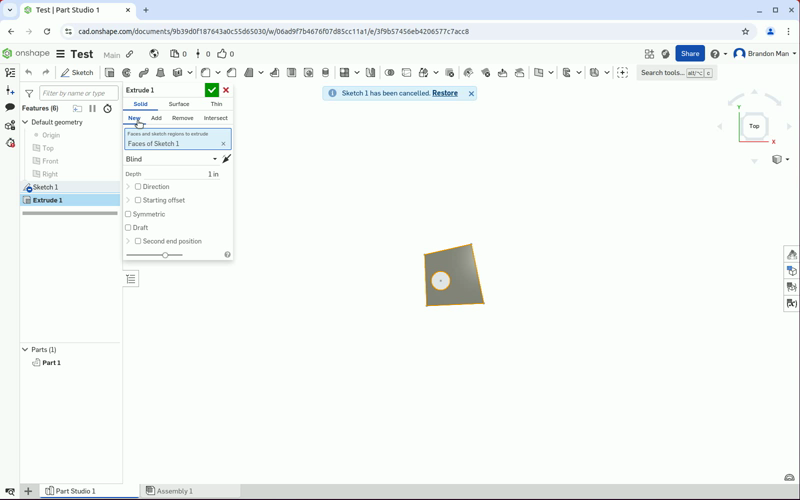
click(137, 120)
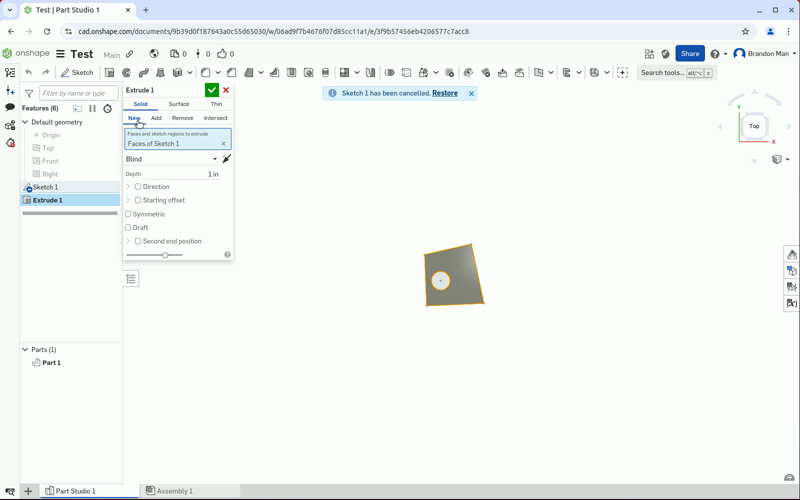
key(tab, 4)
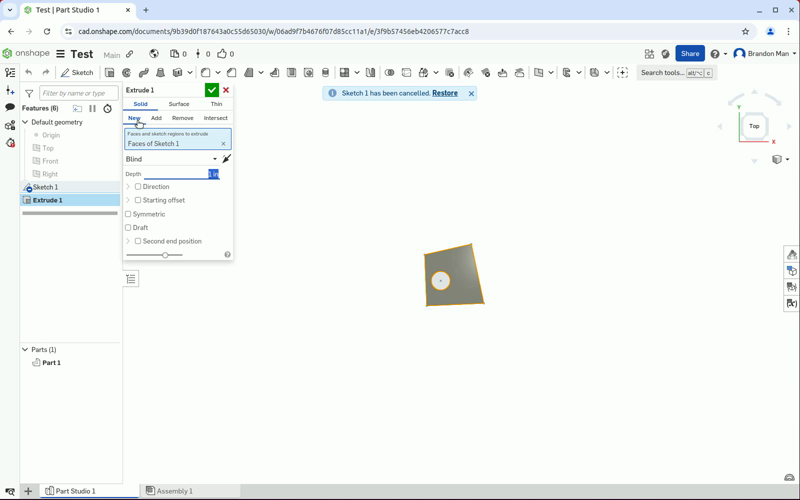
text(4.092)
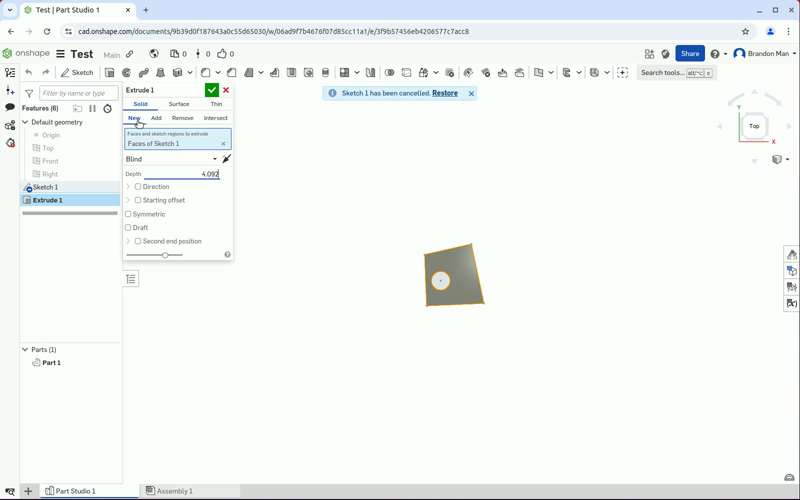
key(enter)
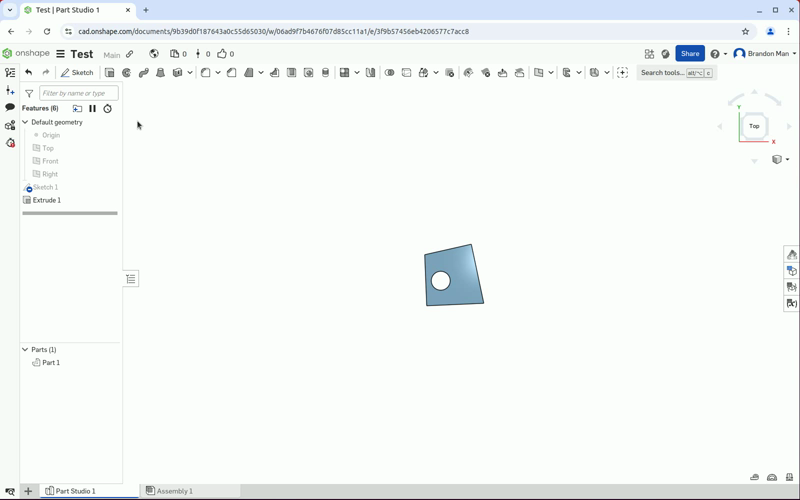
key(shift+h)
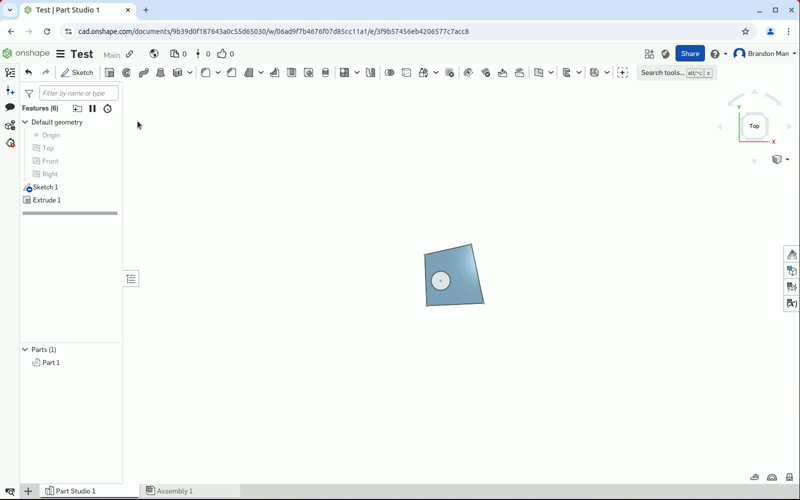
key(shift+h)
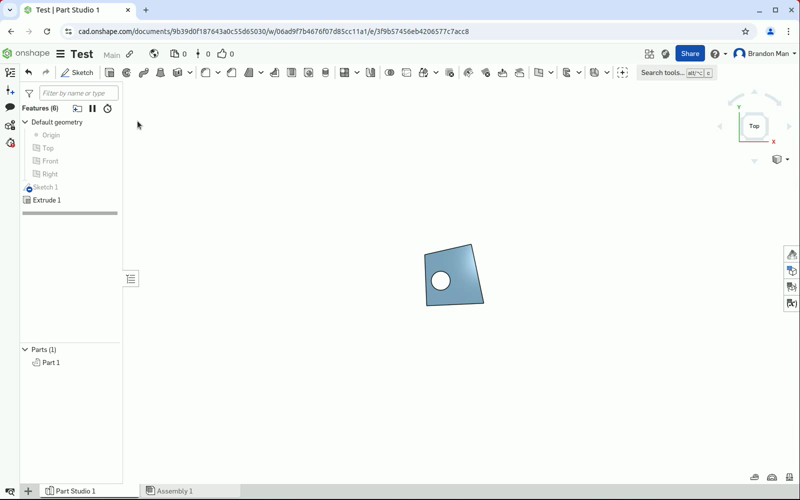
mouse_move(73, 189)
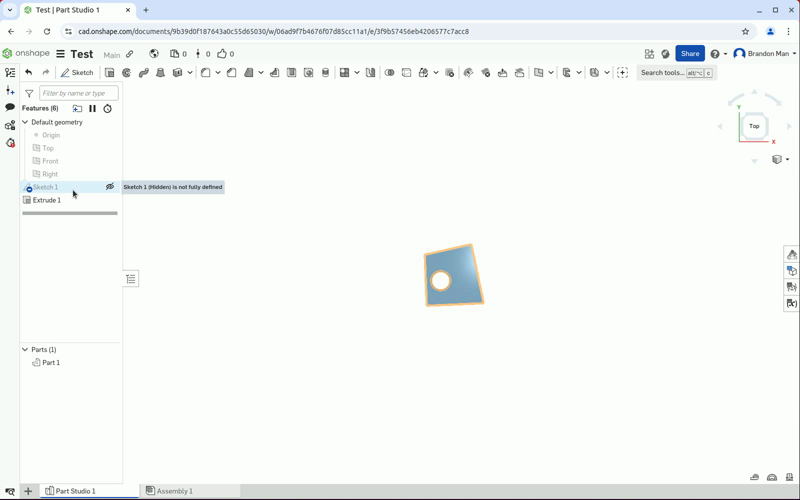
click(73, 189)
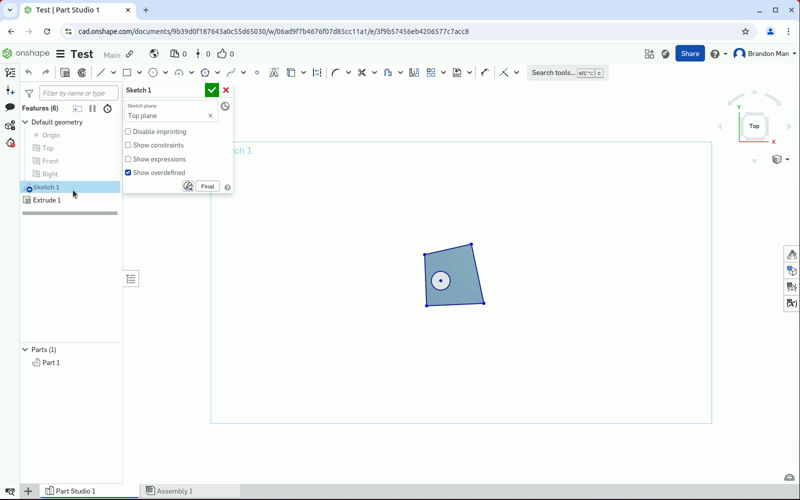
mouse_move(229, 92)
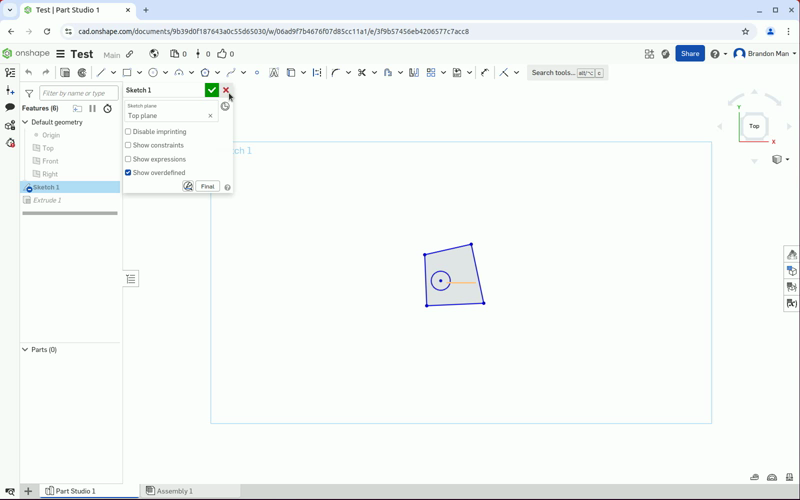
click(229, 92)
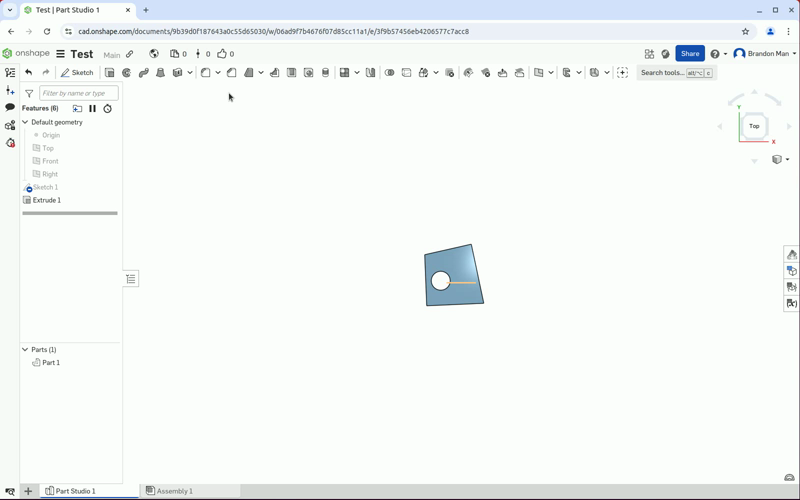
mouse_move(73, 352)
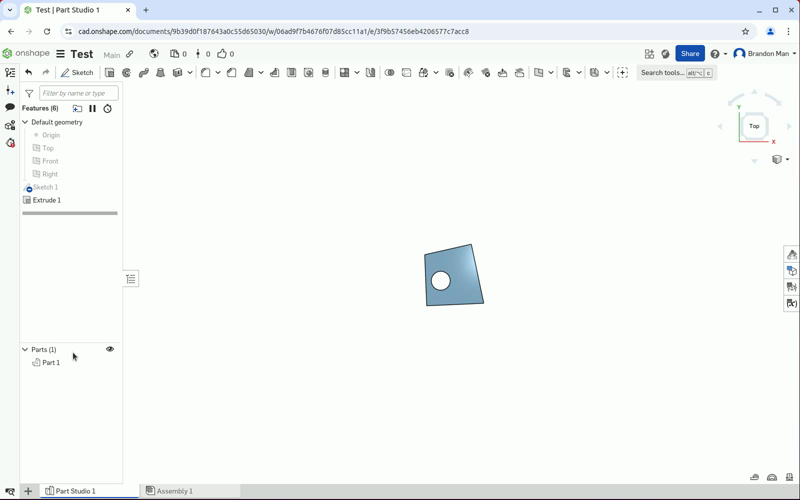
key(y)
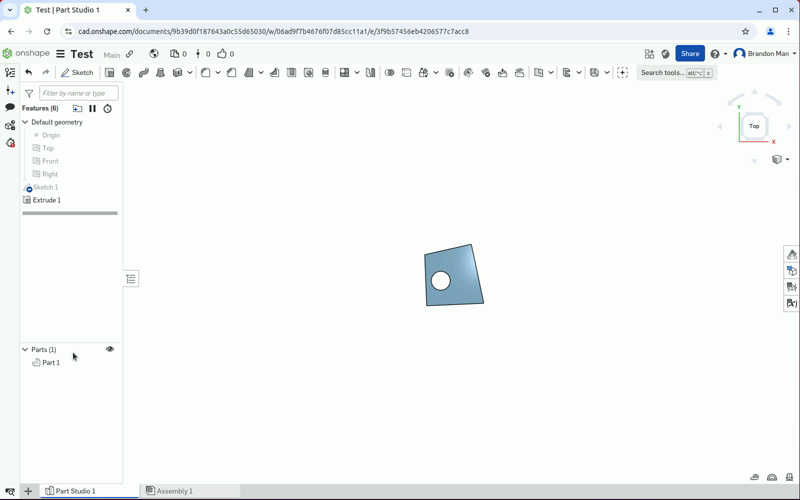
key(shift+p)
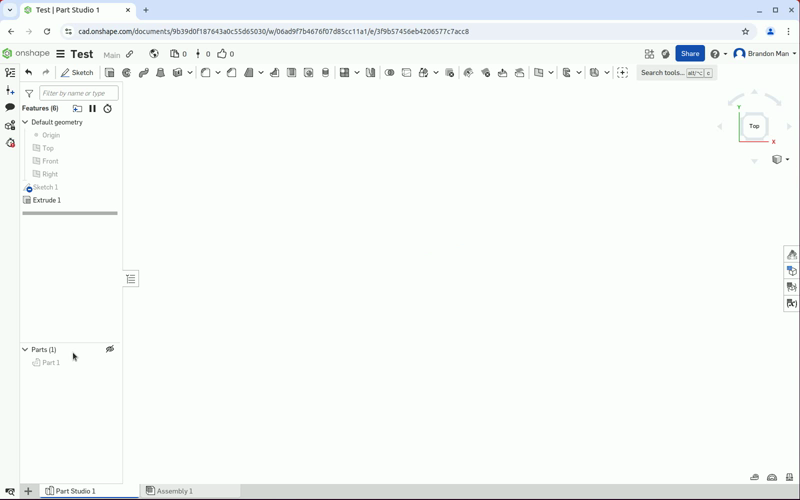
key(space)
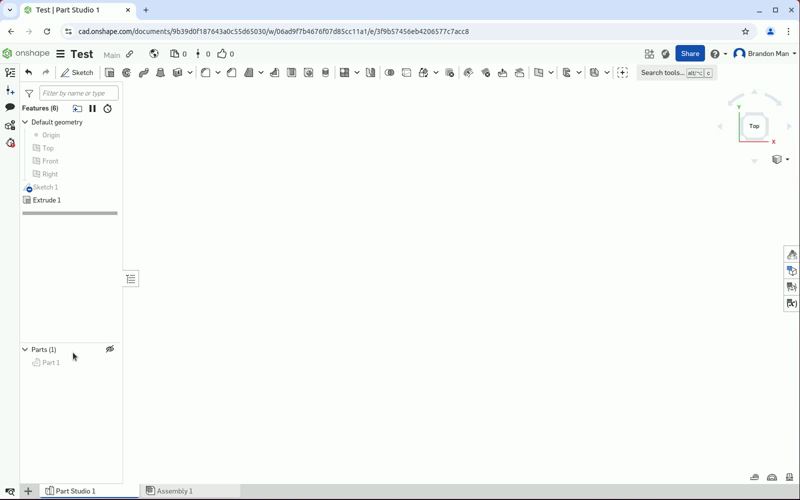
key_down(shift)
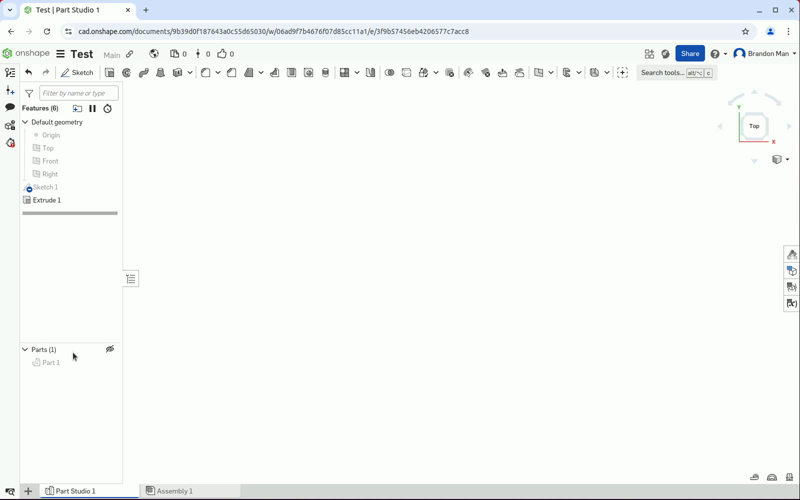
key(up)
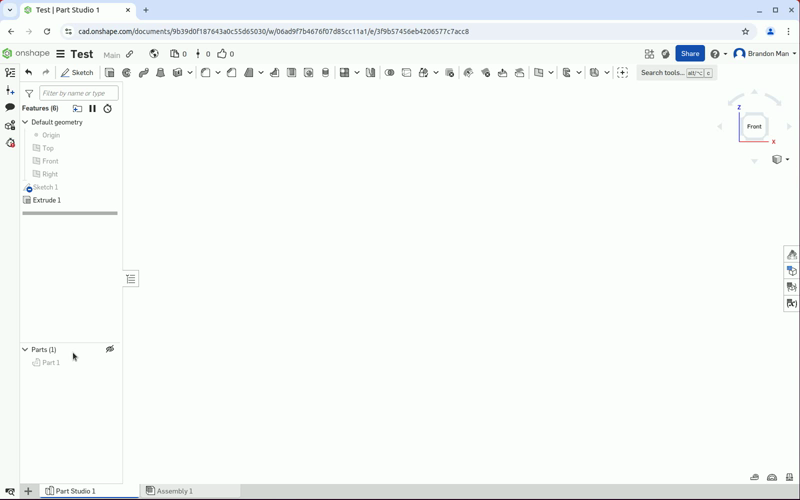
key_up(shift)
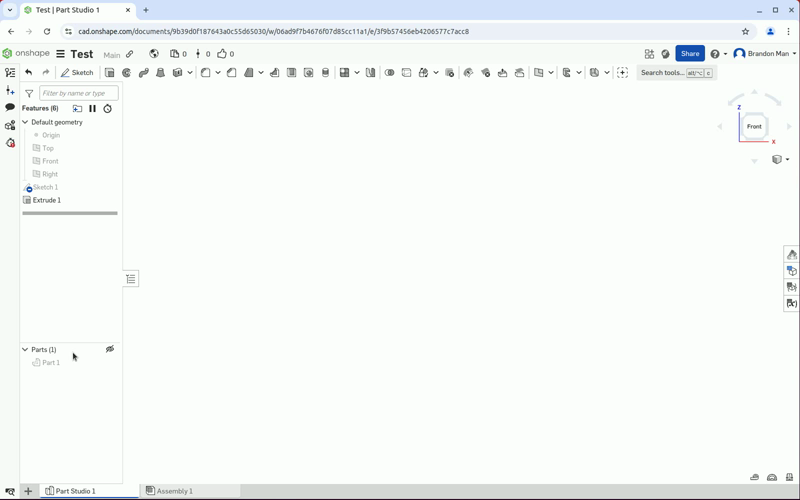
mouse_move(73, 352)
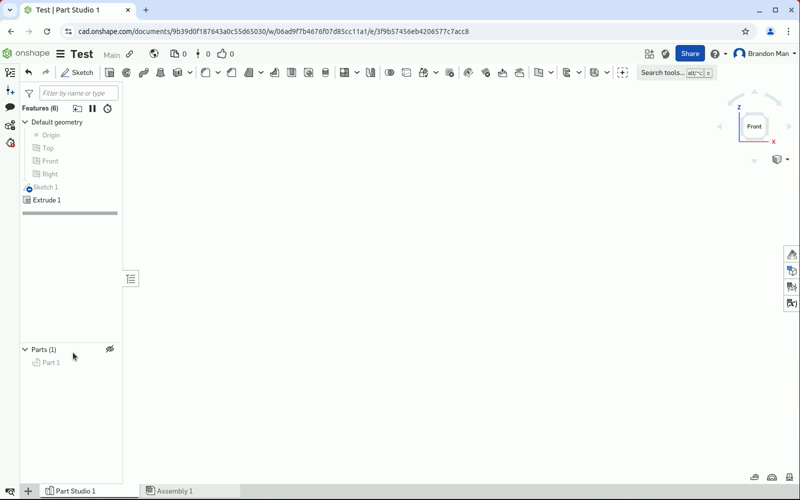
key(shift+y)
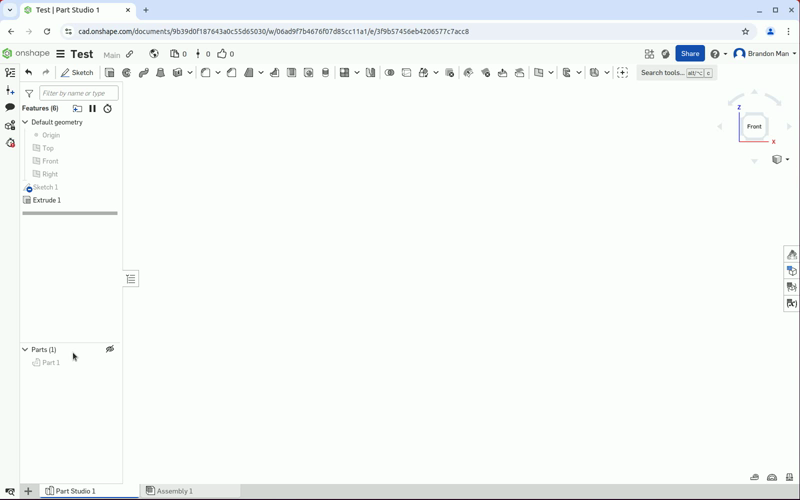
key(shift+s)
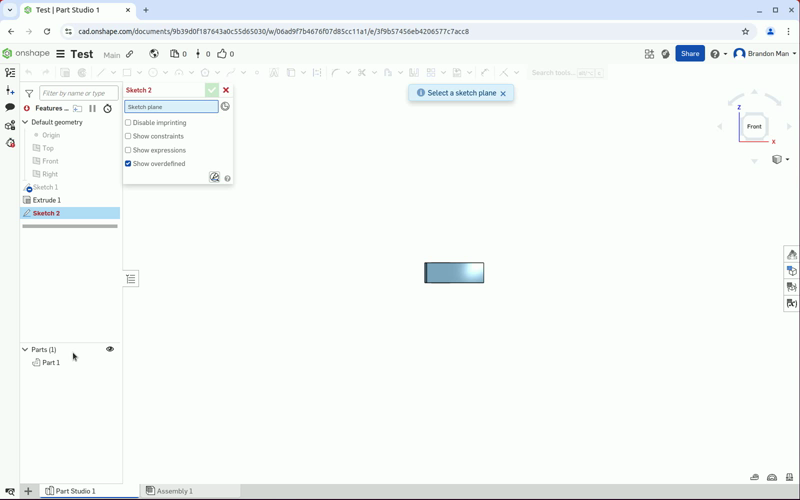
mouse_move(73, 163)
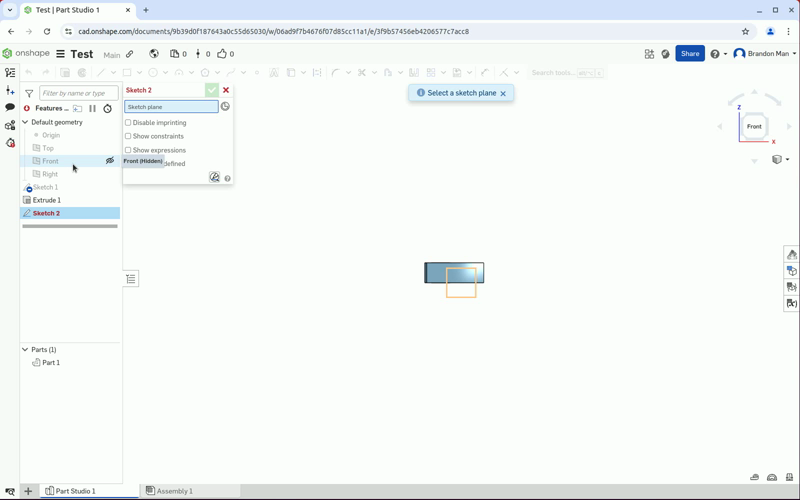
click(73, 163)
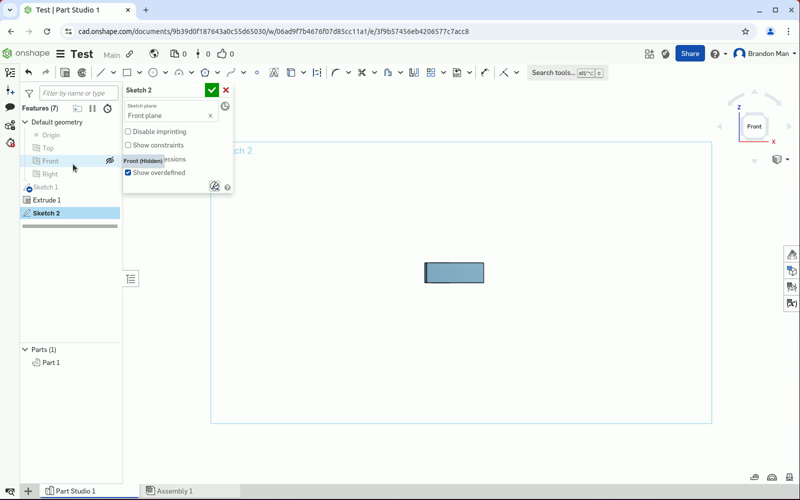
mouse_move(73, 352)
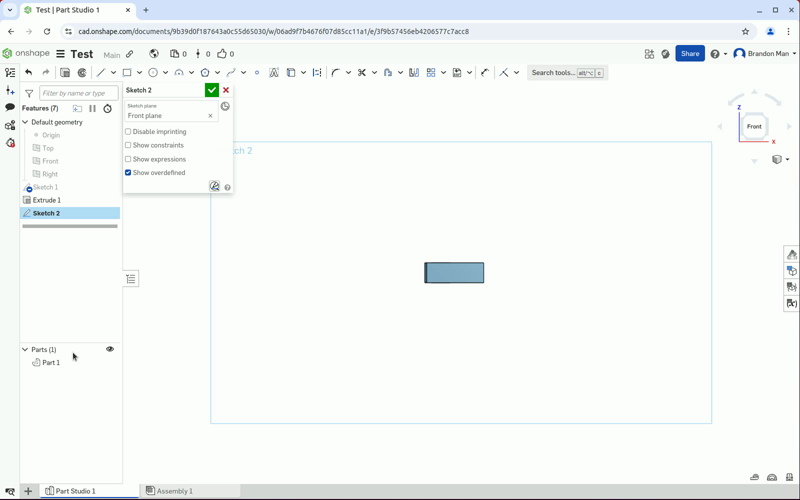
key(y)
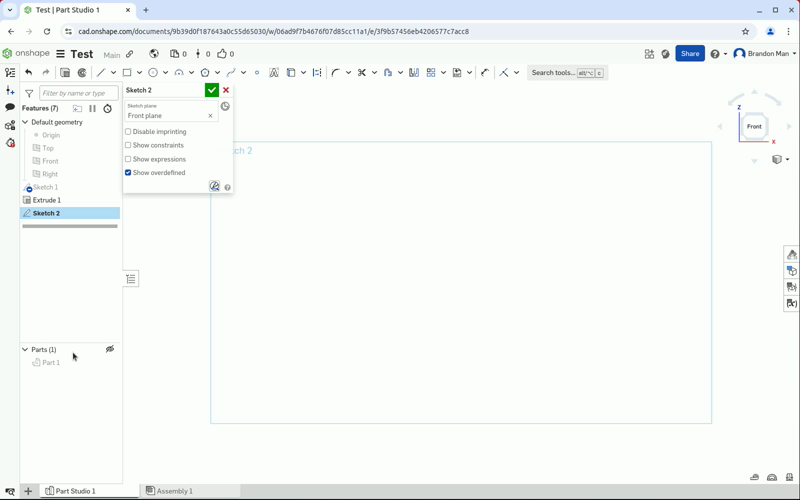
key(c)
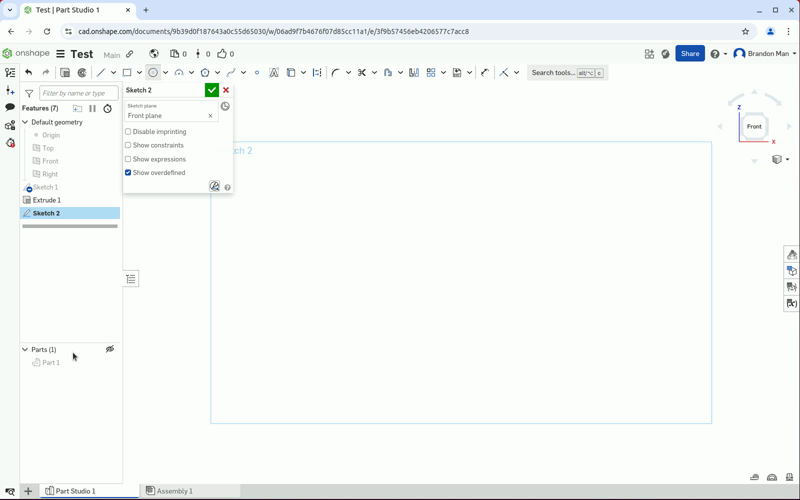
key_down(shift)
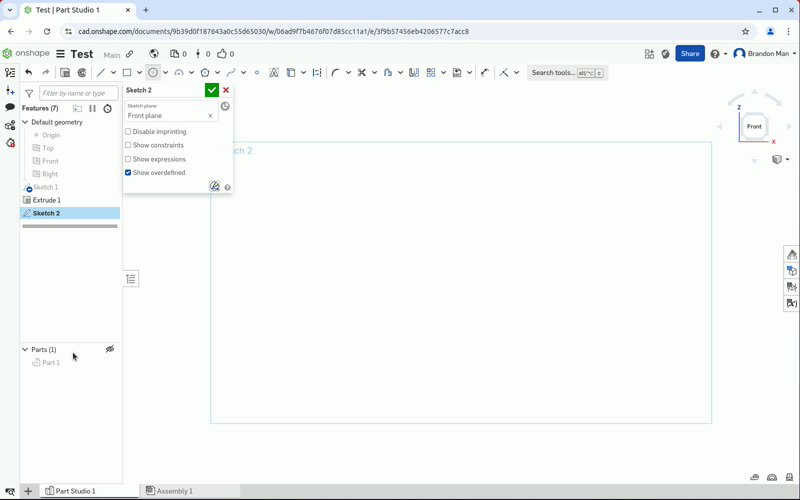
mouse_move(362, 245)
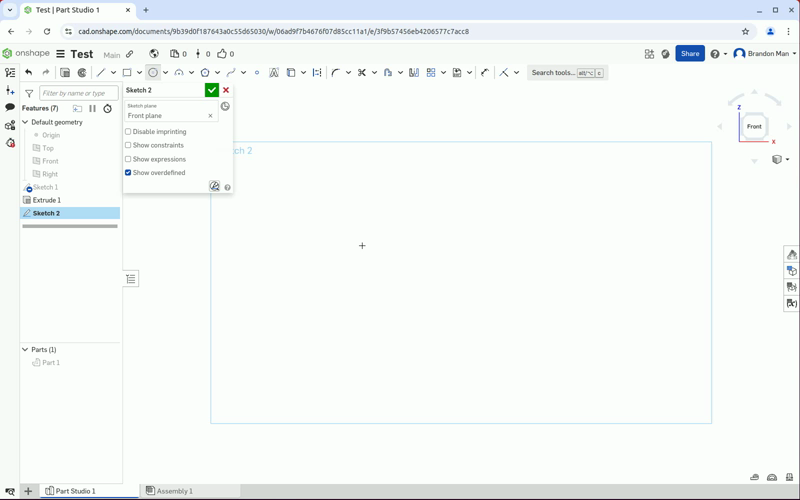
click(362, 245)
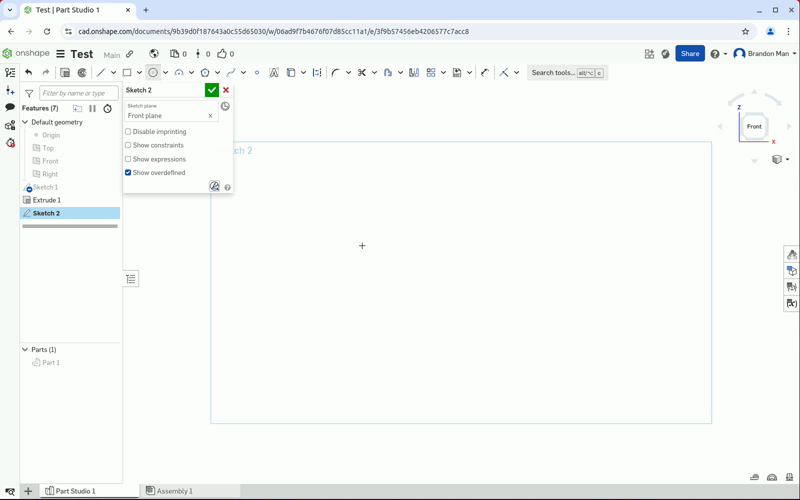
key_up(shift)
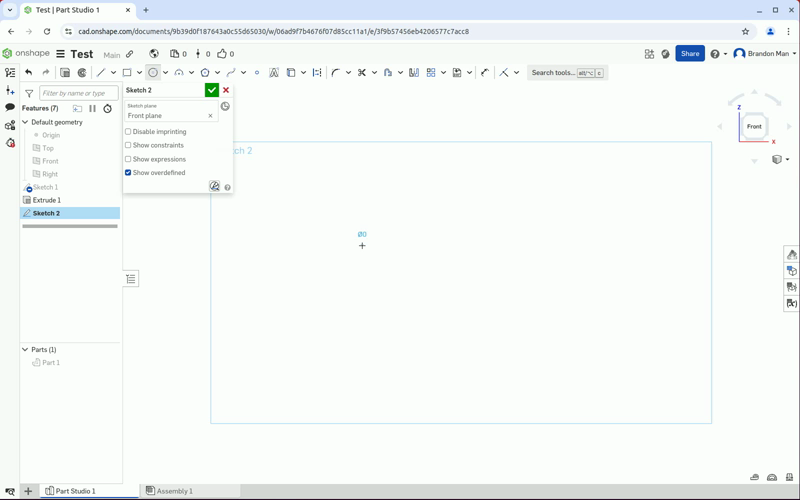
mouse_move(376, 245)
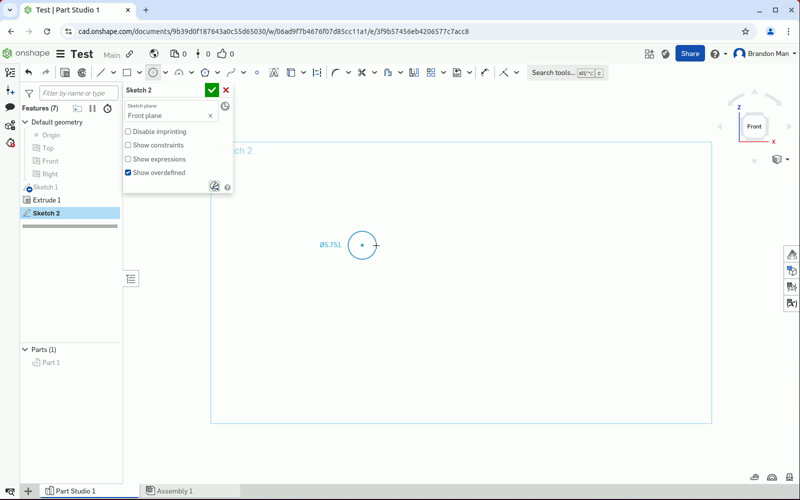
click(376, 245)
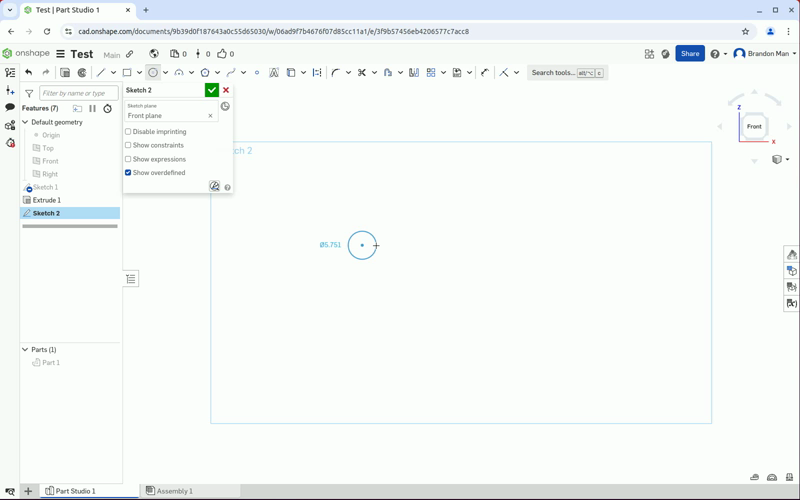
key(esc)
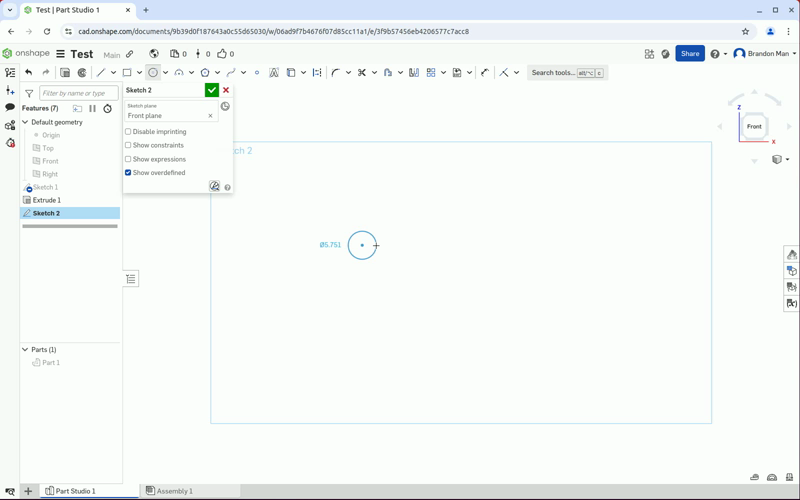
mouse_move(355, 247)
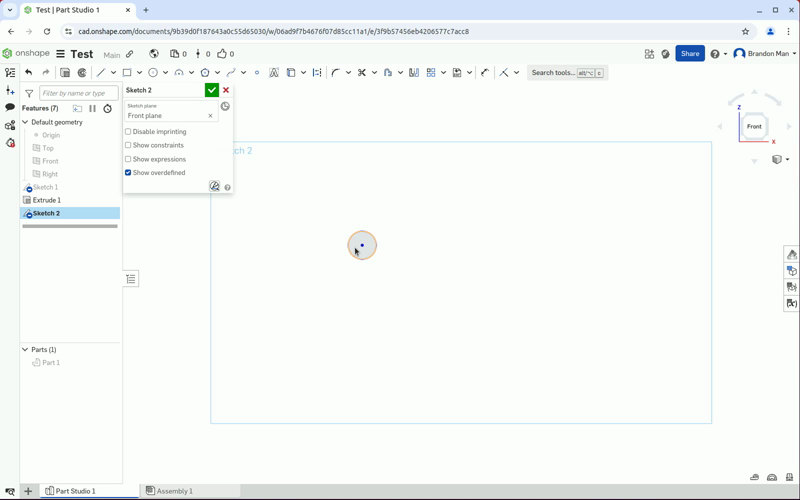
scroll(6)
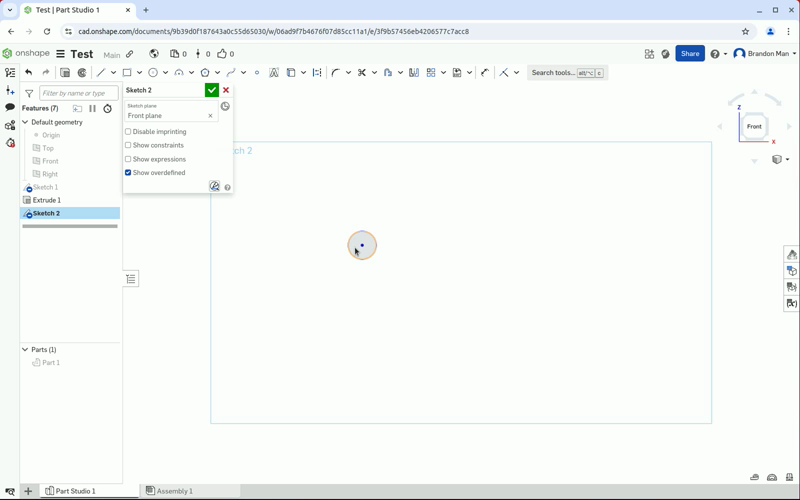
scroll(6)
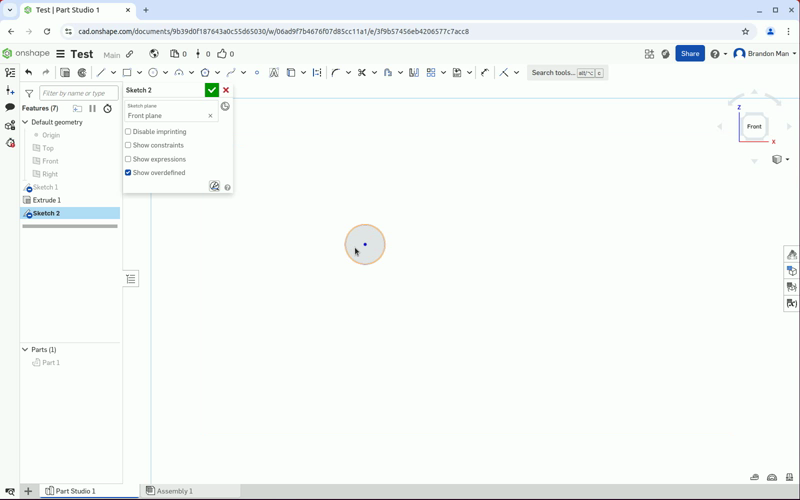
scroll(6)
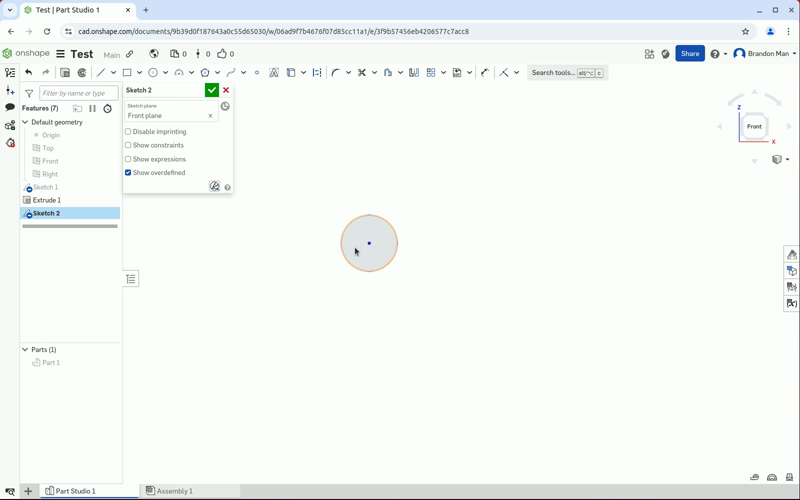
scroll(6)
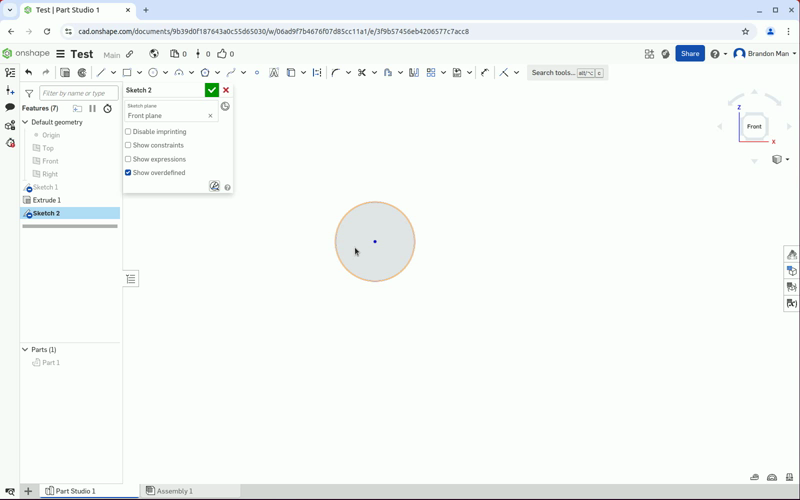
scroll(6)
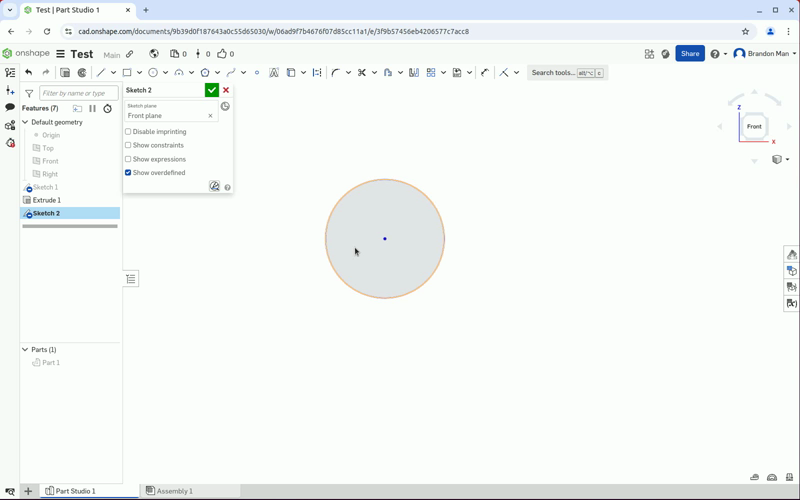
scroll(6)
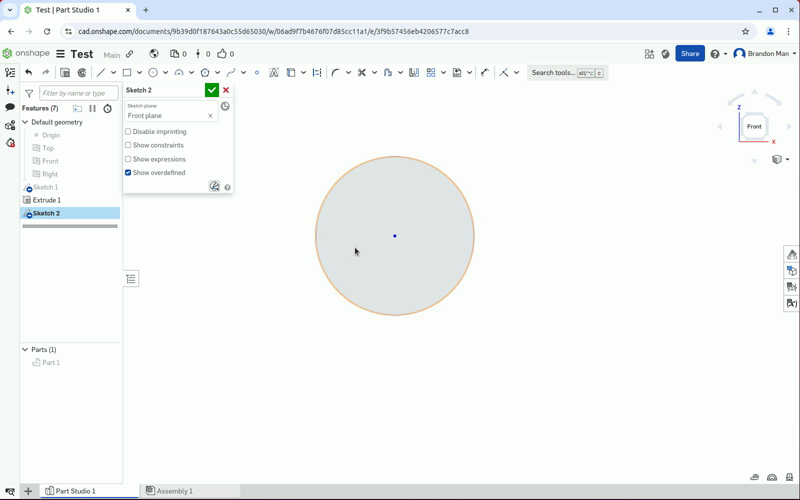
scroll(6)
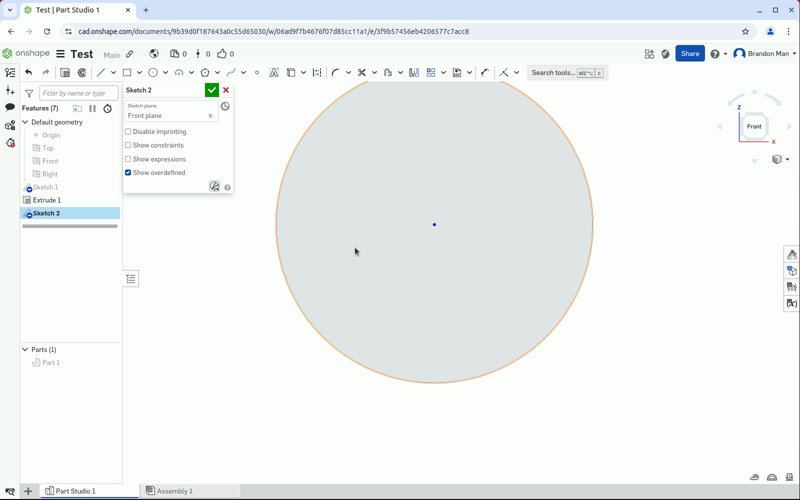
click(355, 247)
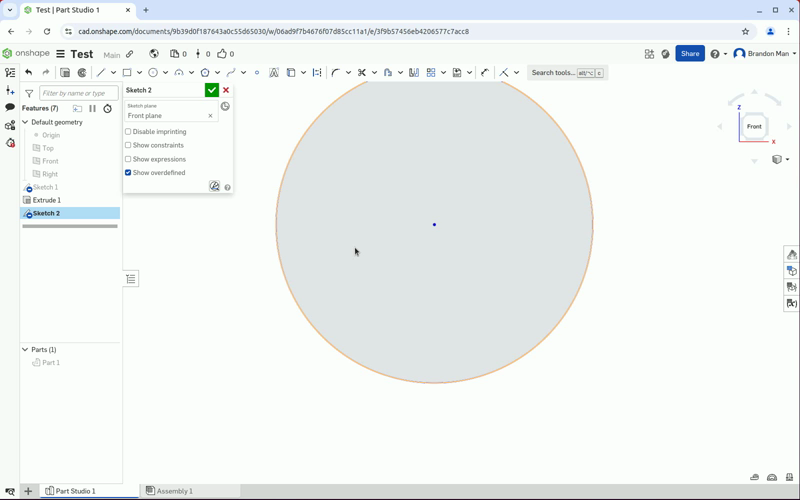
scroll(-6)
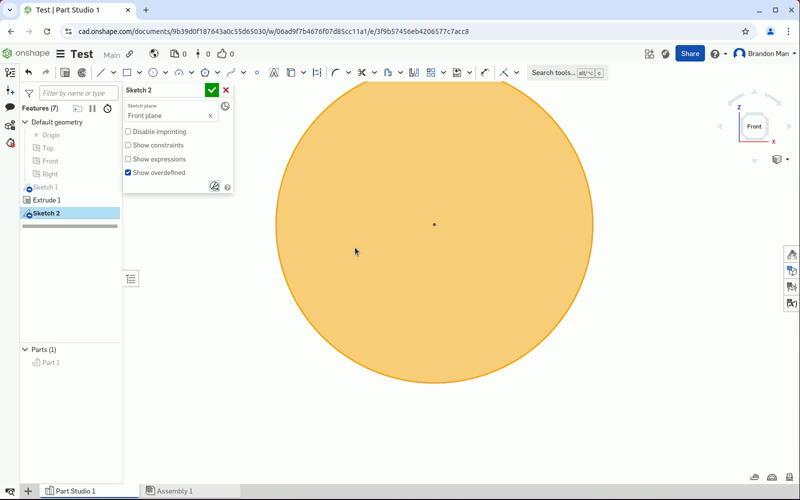
scroll(-6)
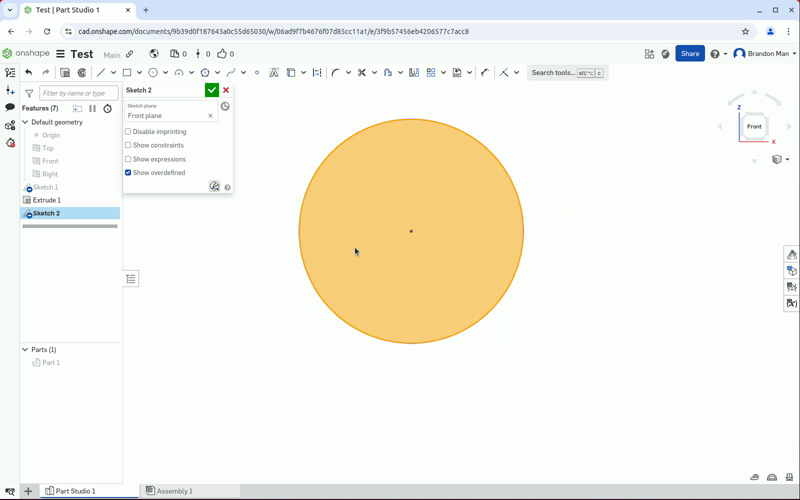
scroll(-6)
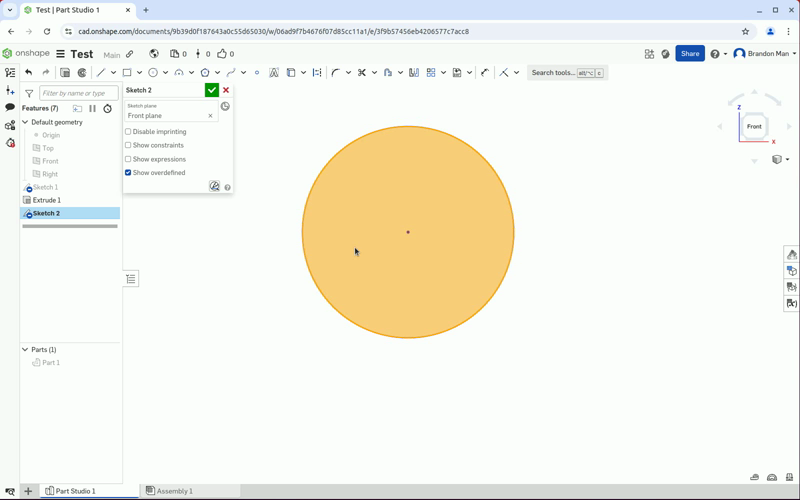
scroll(-6)
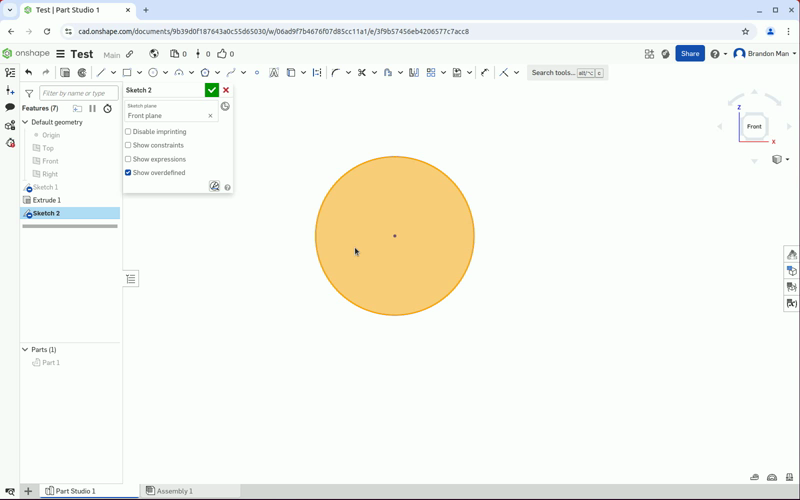
scroll(-6)
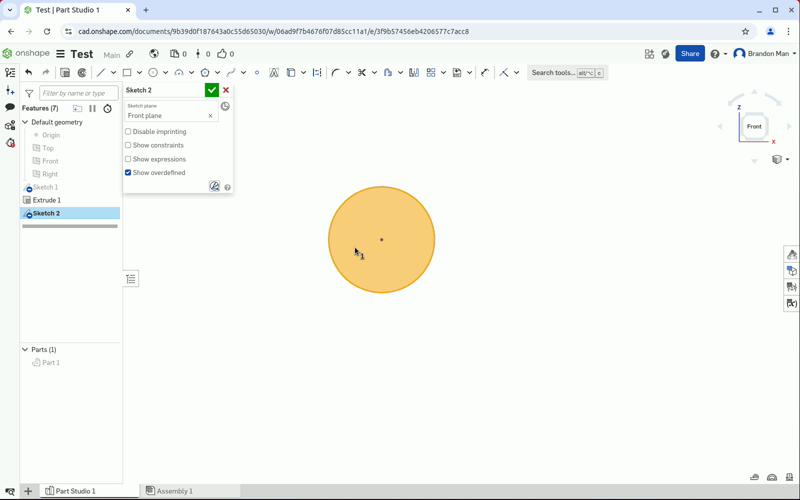
scroll(-6)
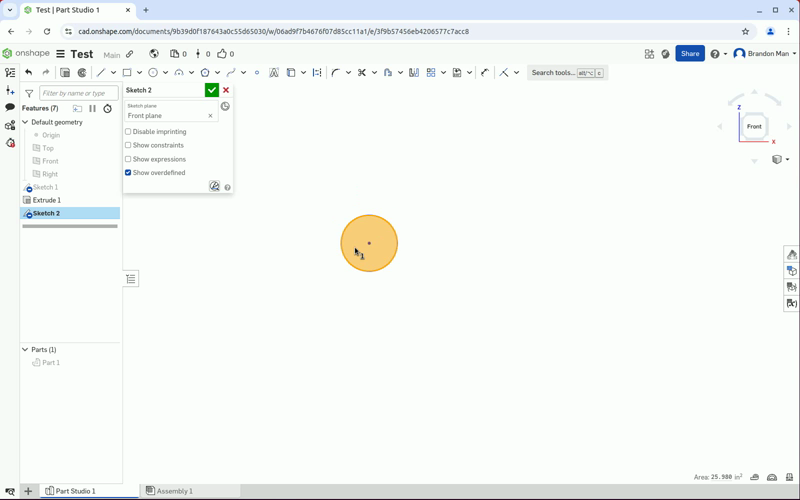
scroll(-6)
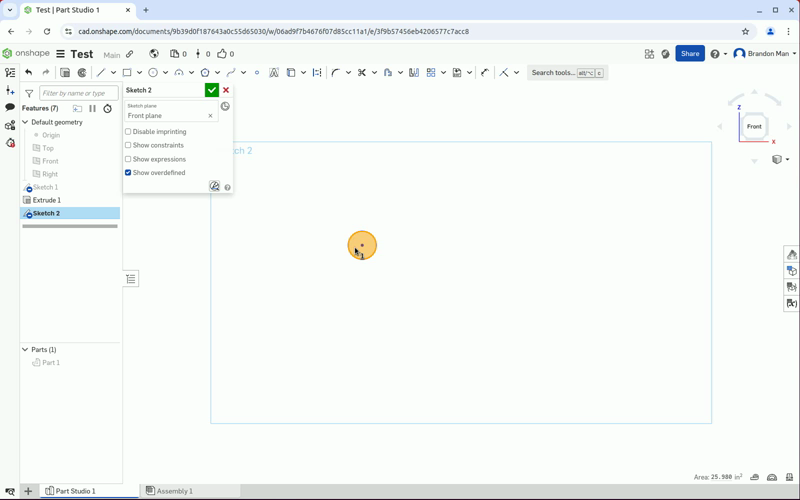
mouse_move(73, 352)
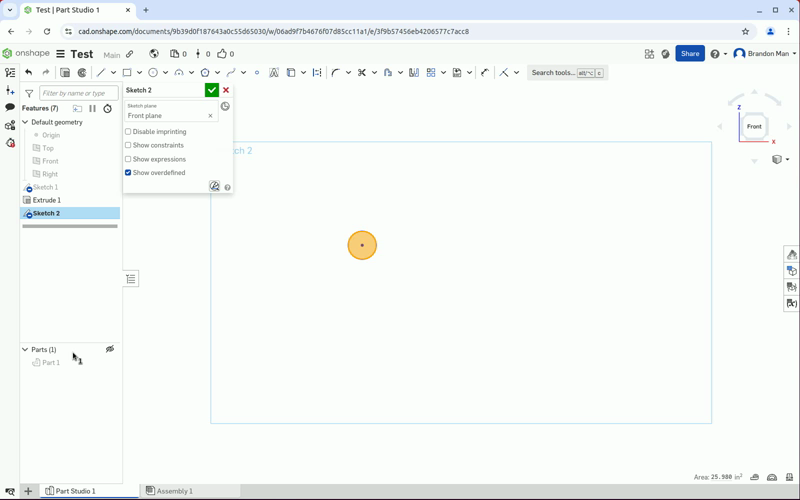
key(shift+y)
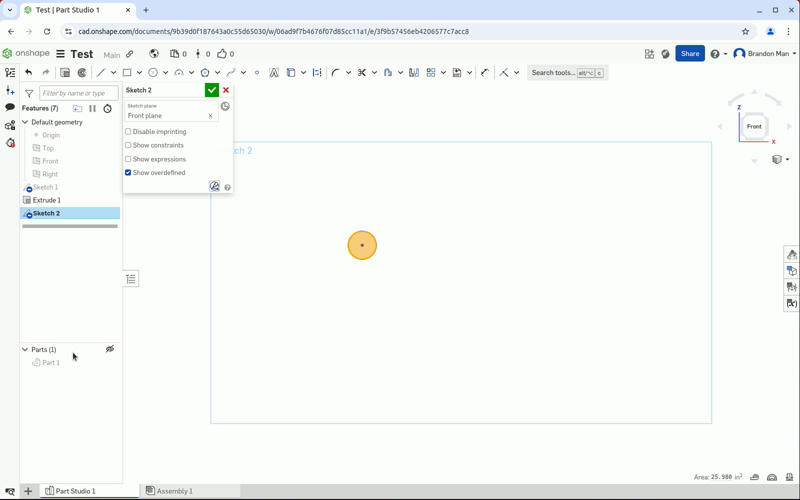
key(shift+e)
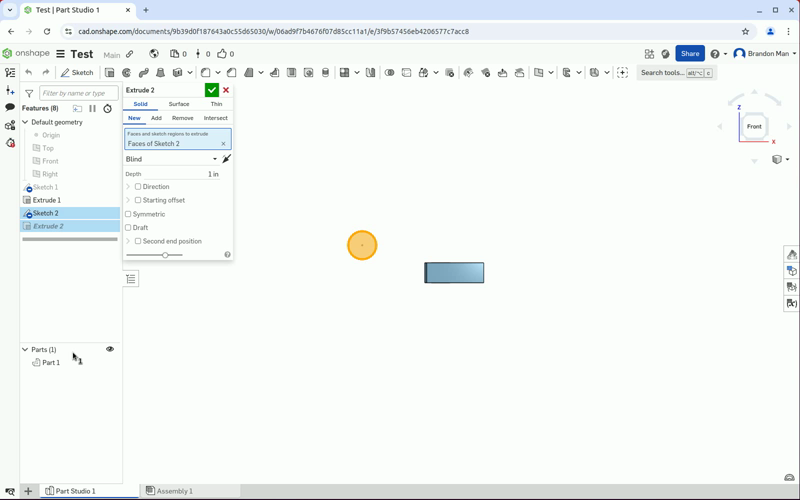
mouse_move(143, 106)
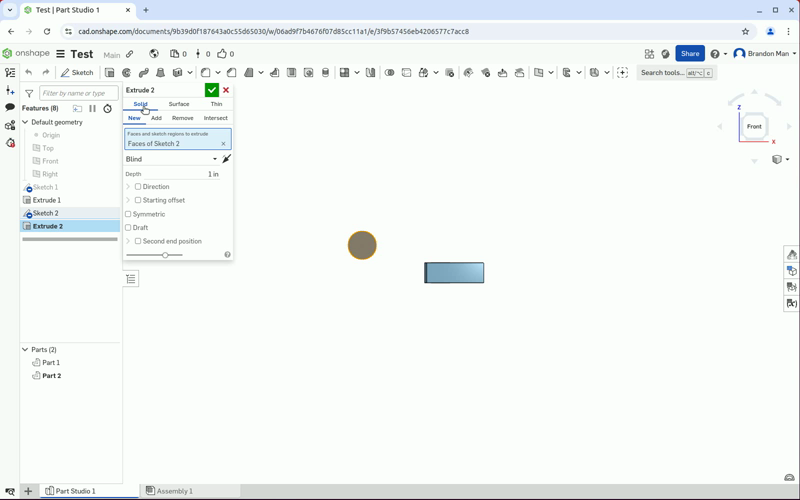
click(143, 106)
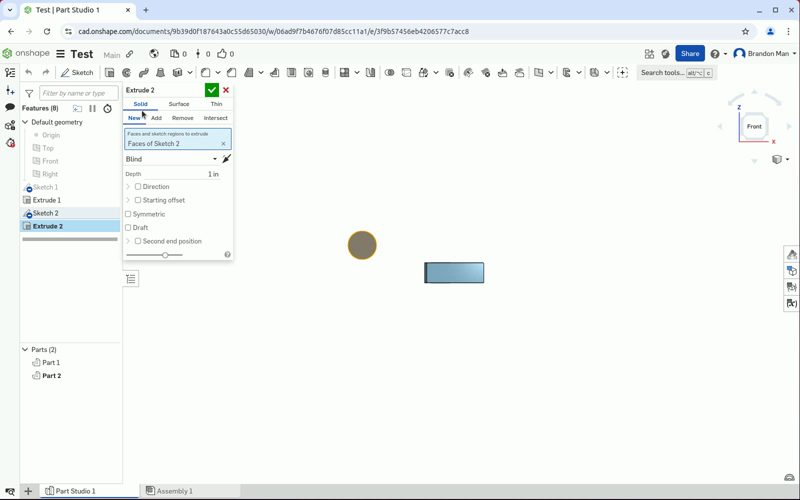
mouse_move(137, 120)
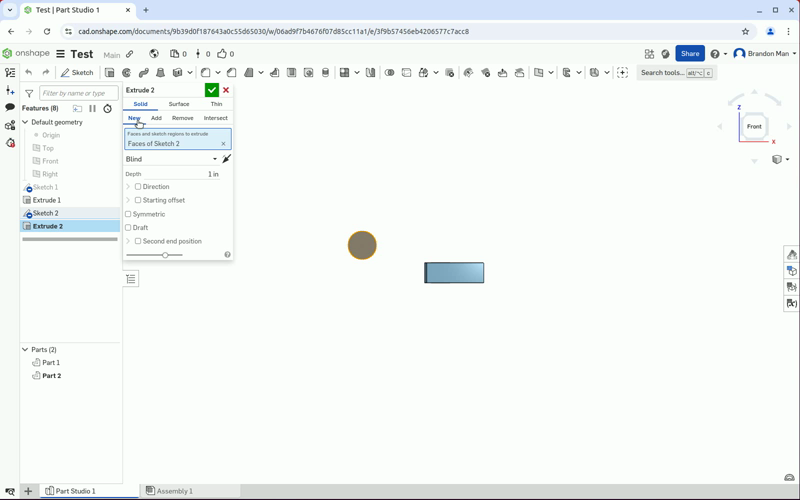
click(137, 120)
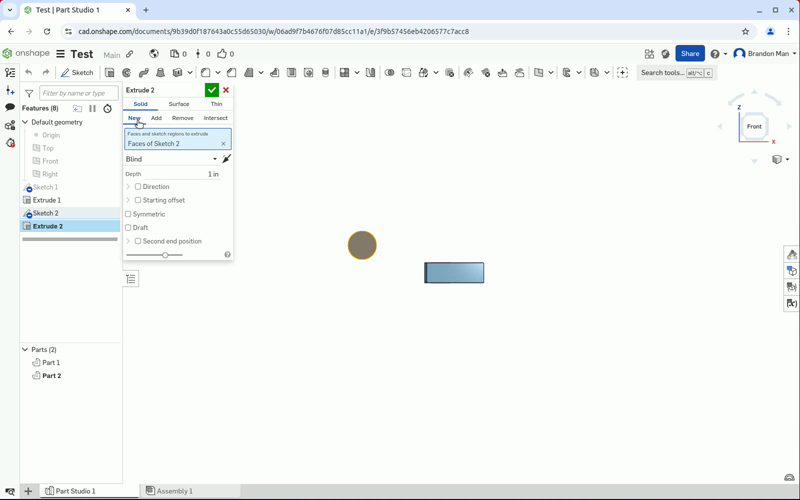
key(tab, 4)
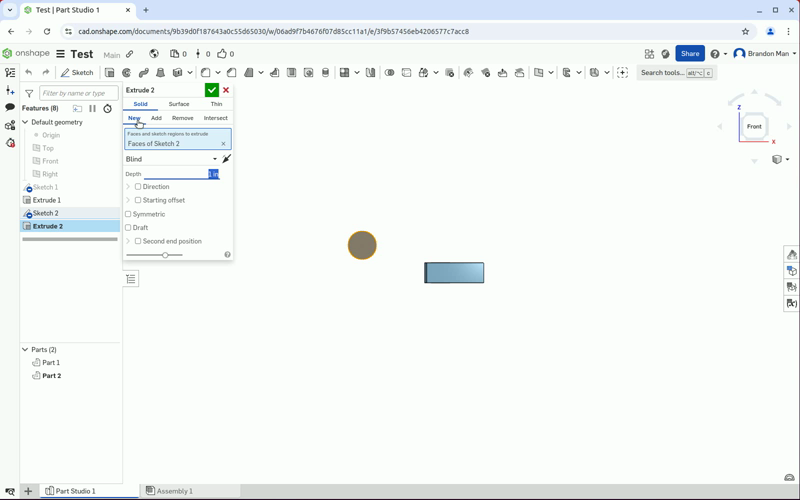
text(10.11)
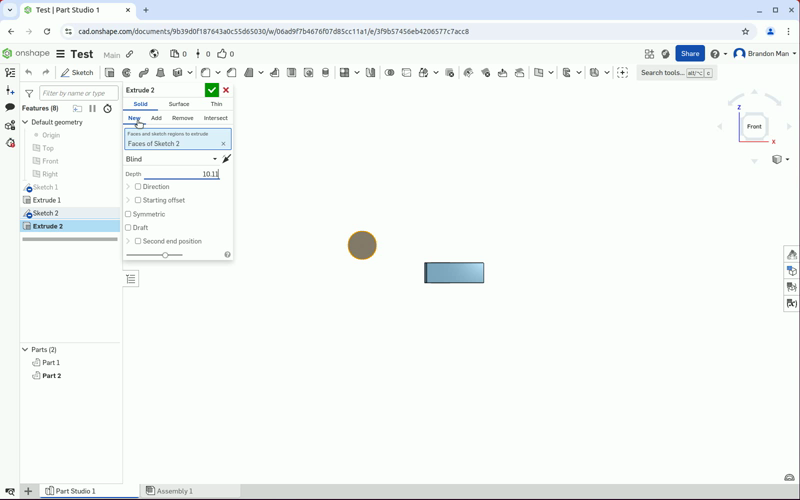
key(enter)
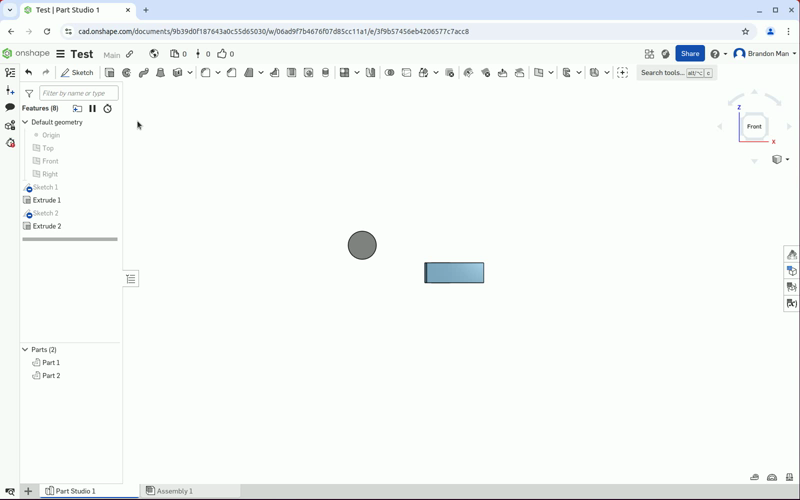
key(shift+h)
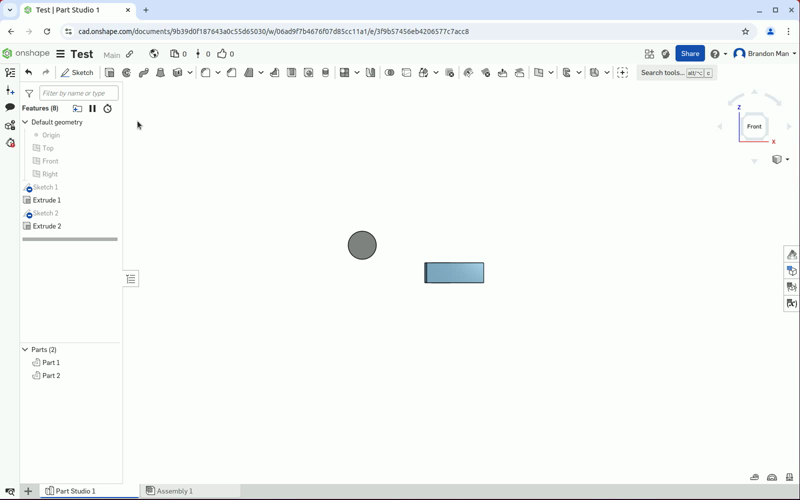
key(shift+h)
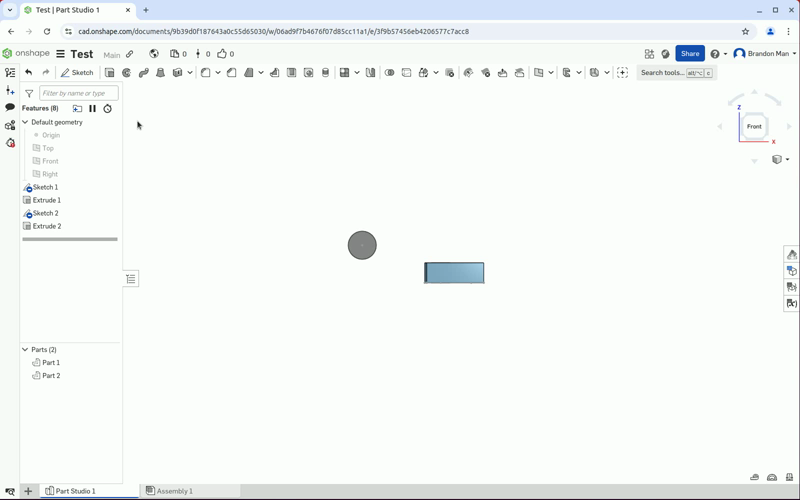
key(shift+7)
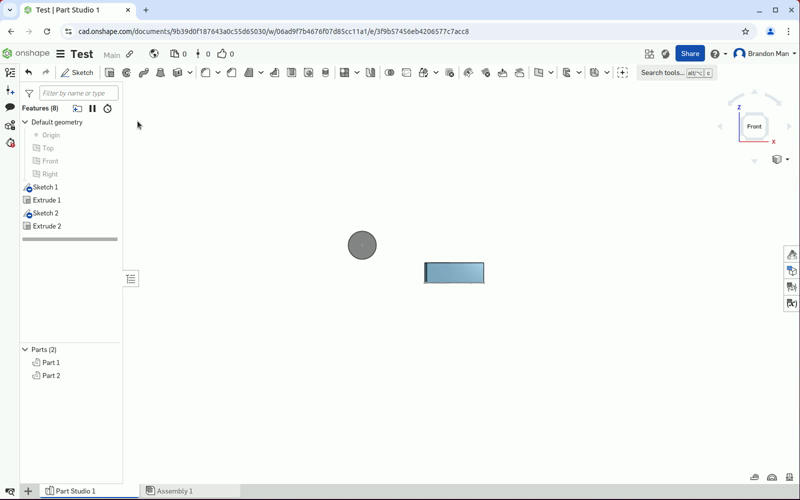
key(left, 2)
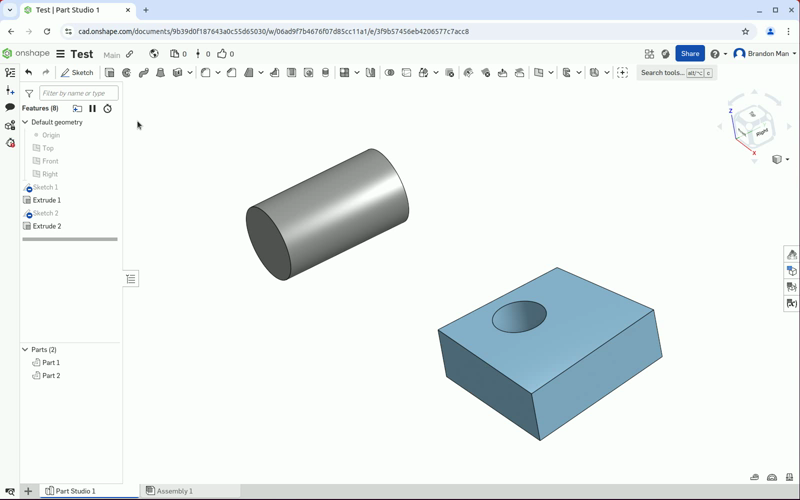
key(down, 2)
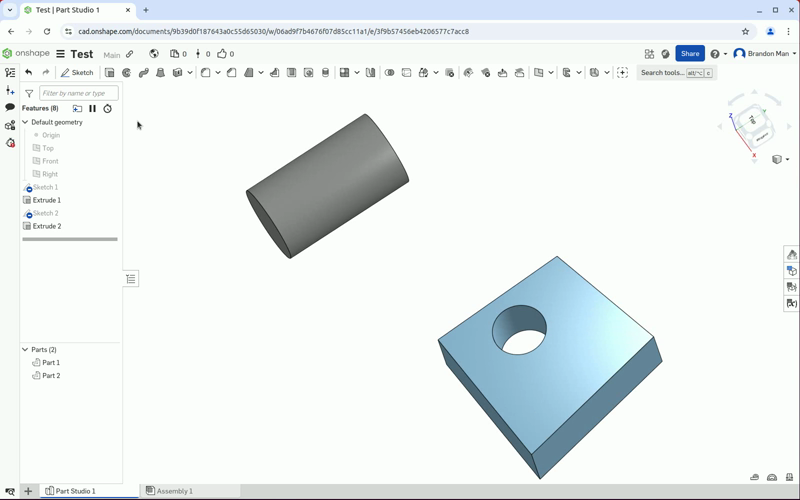
key(up, 2)
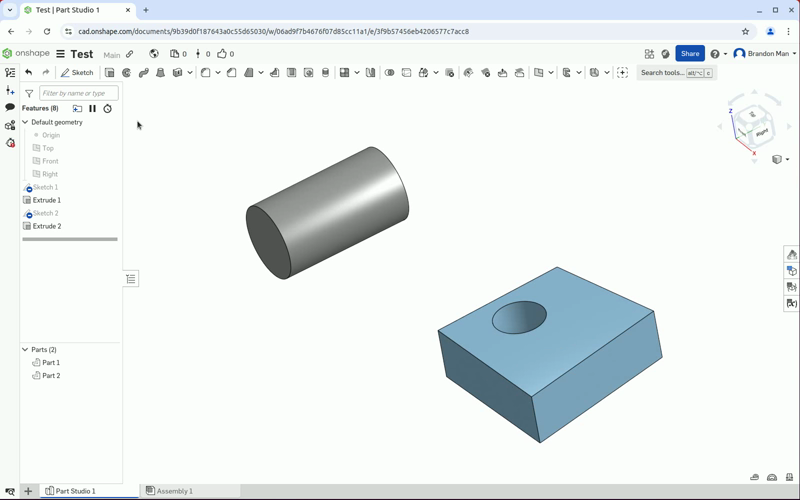
key(right, 2)
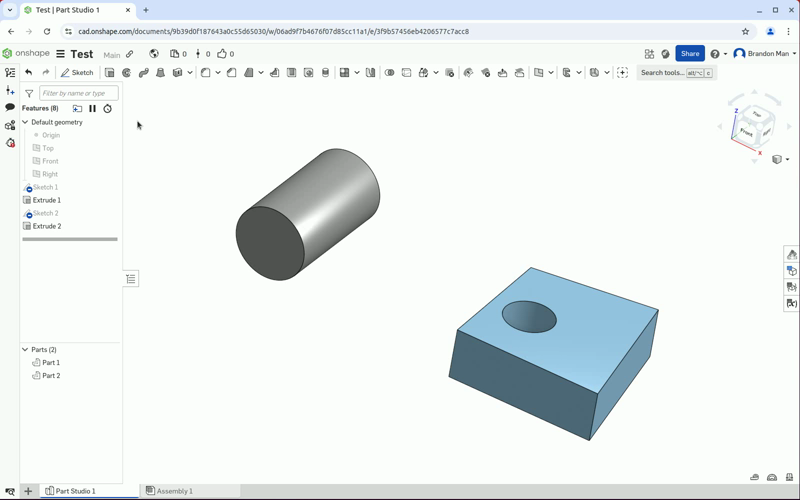
mouse_move(73, 189)
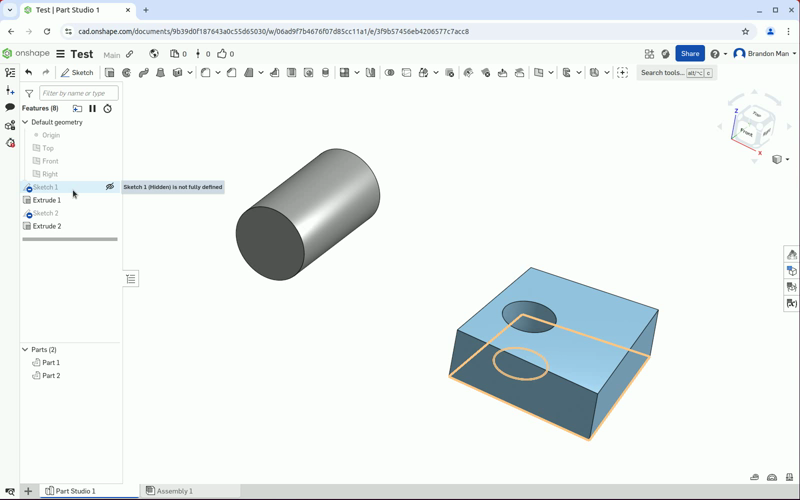
click(73, 189)